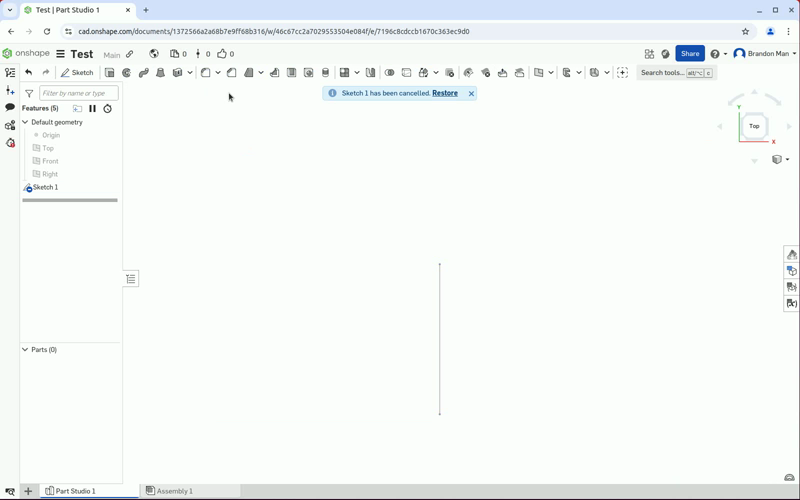
key(shift+h)
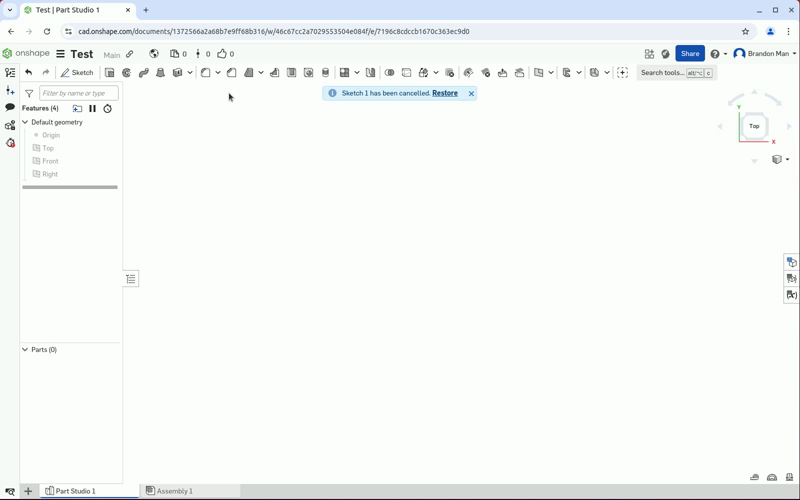
mouse_move(73, 352)
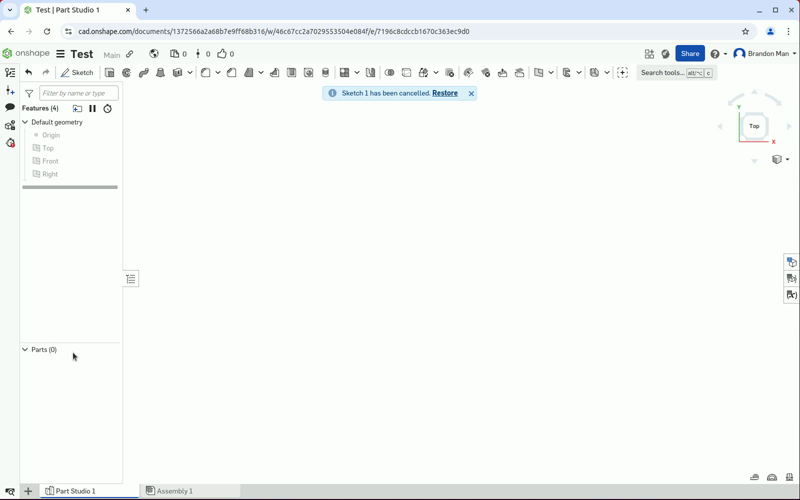
key(y)
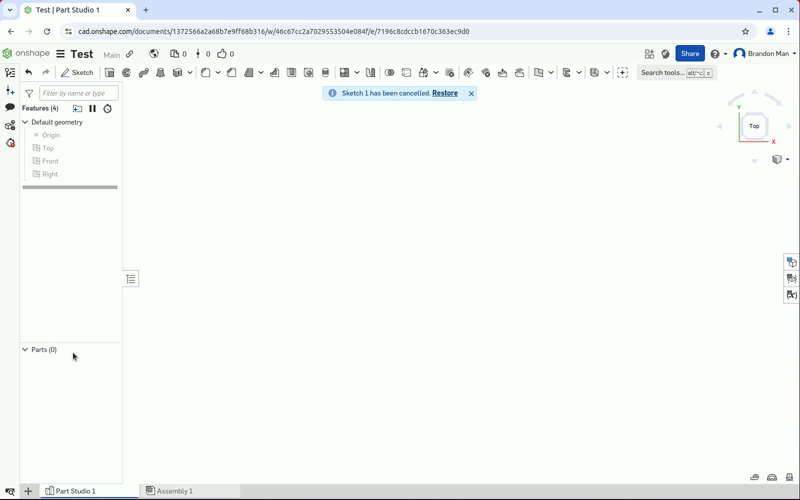
key(shift+p)
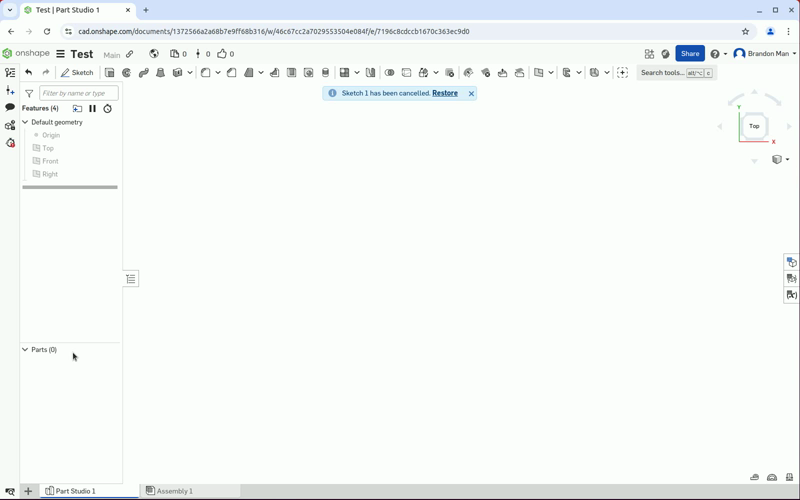
key(space)
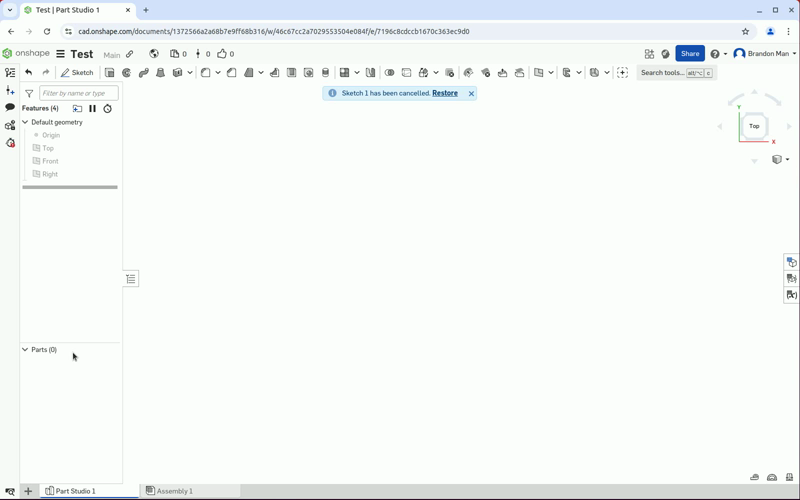
key_down(shift)
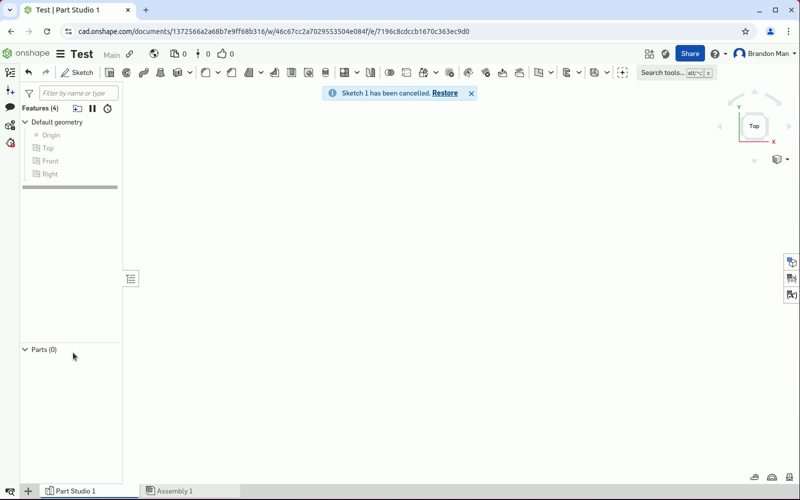
key(up)
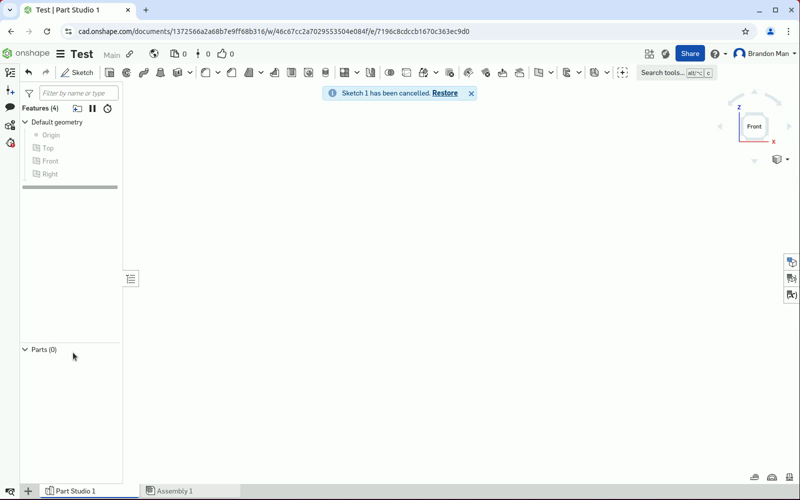
key_up(shift)
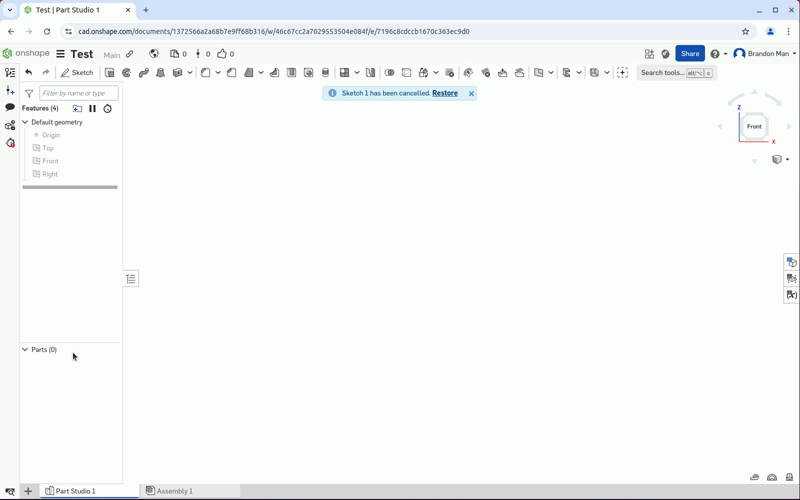
mouse_move(73, 352)
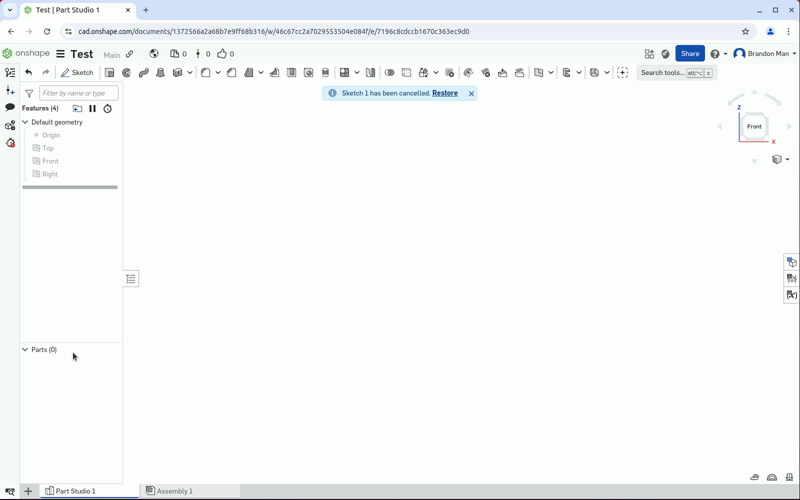
key(shift+y)
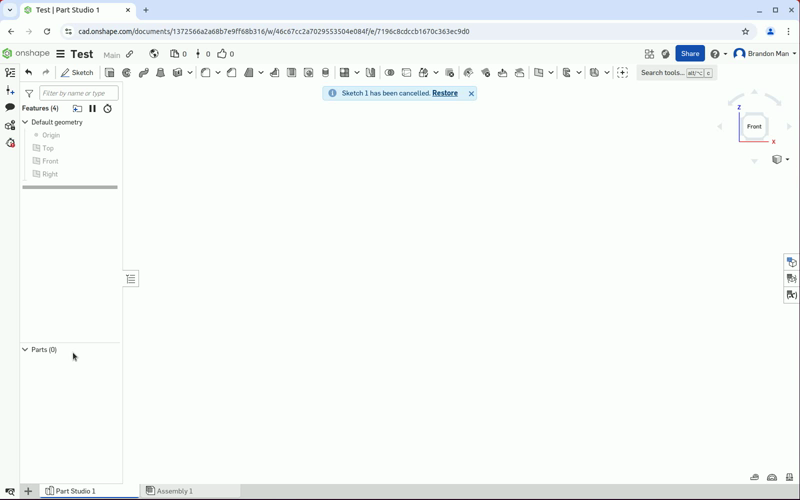
key(shift+s)
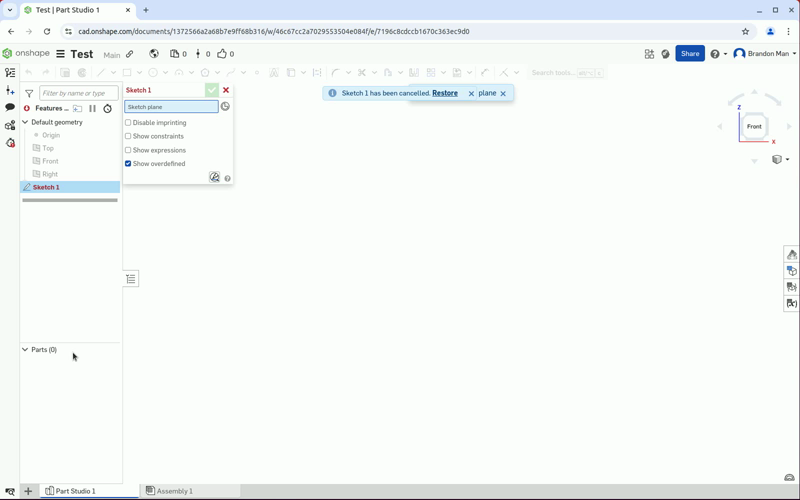
mouse_move(73, 163)
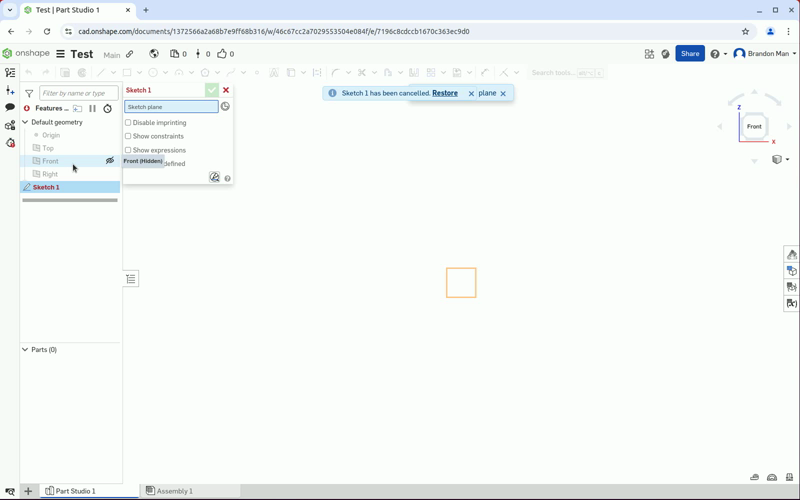
click(73, 163)
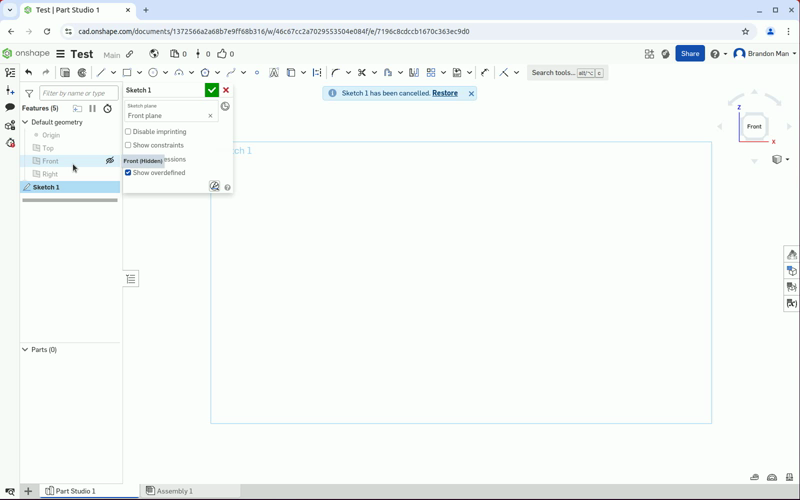
mouse_move(73, 352)
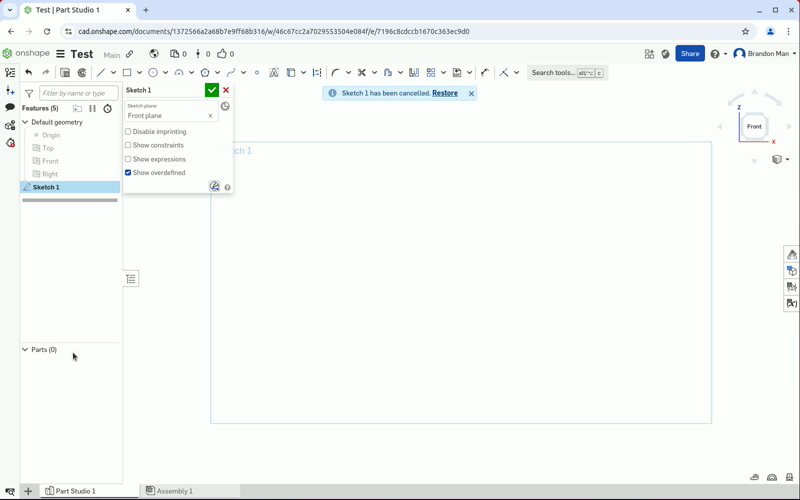
key(y)
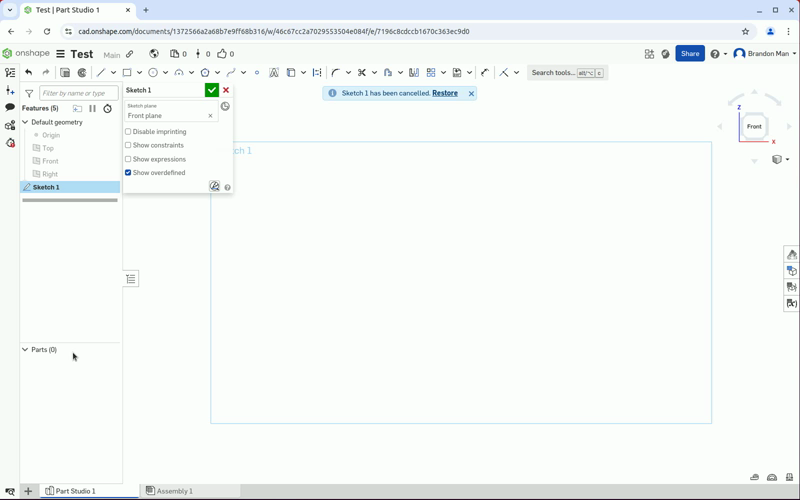
key(l)
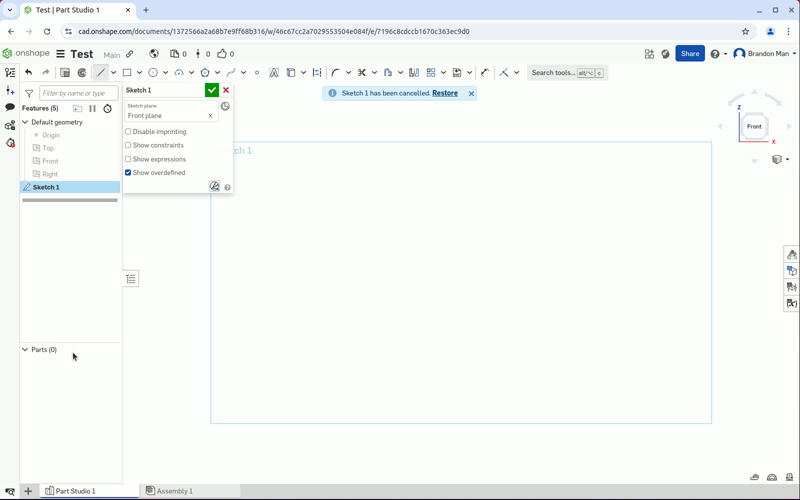
key_down(shift)
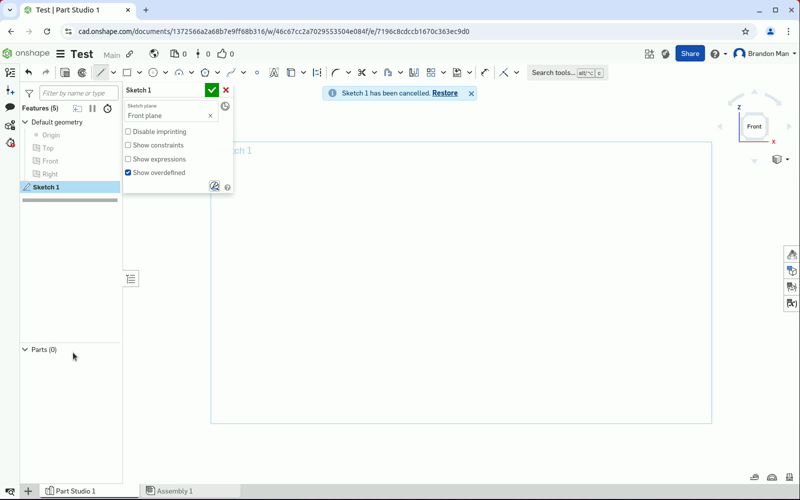
mouse_move(404, 339)
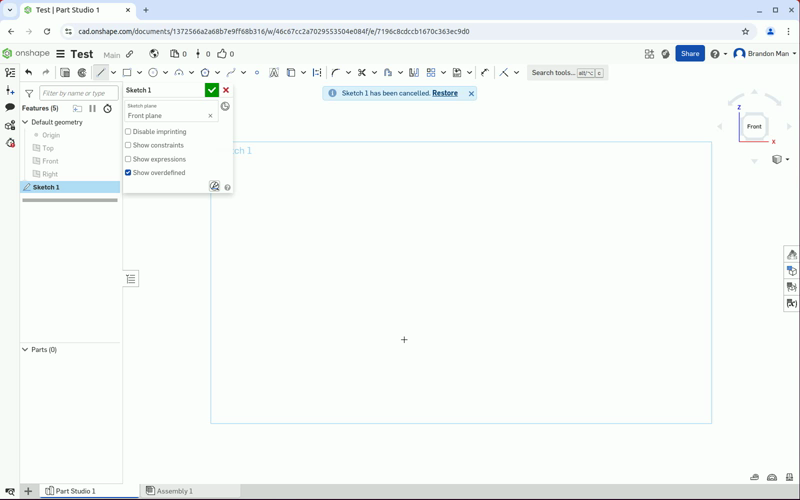
click(404, 339)
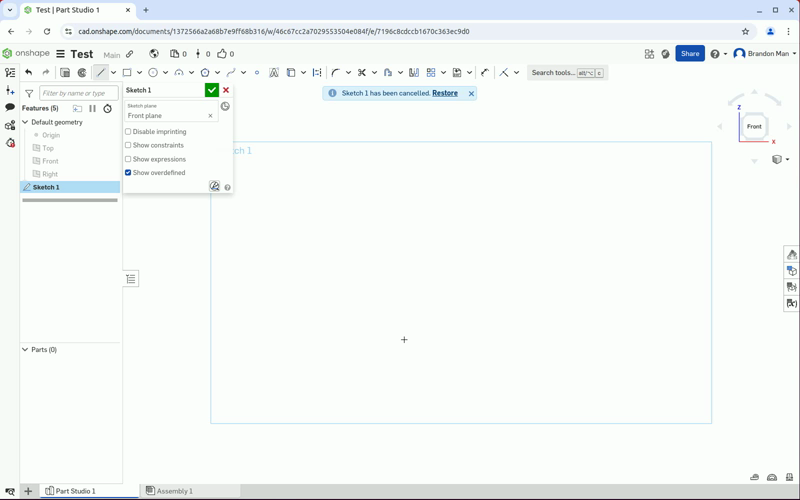
key_up(shift)
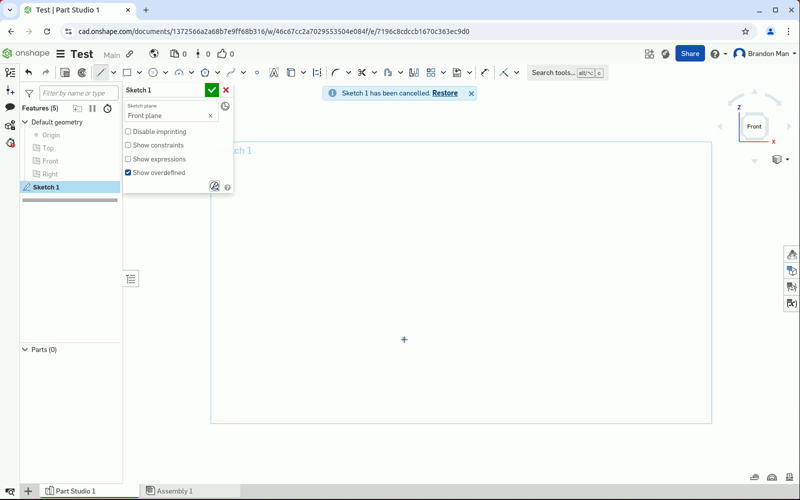
key_down(shift)
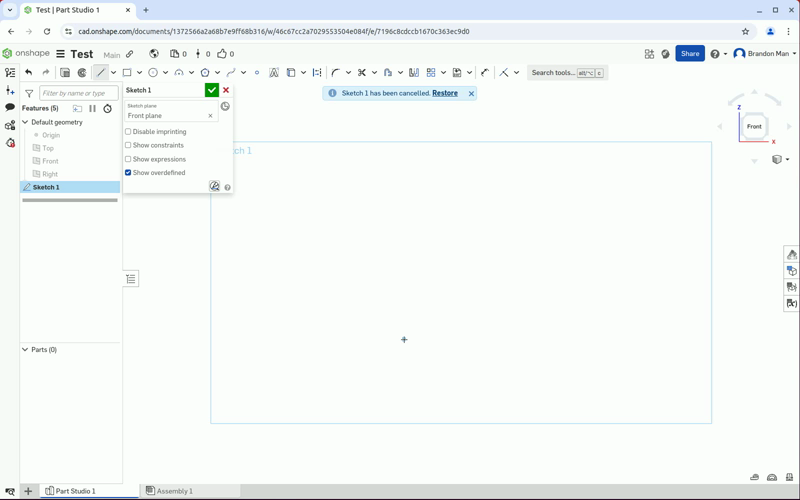
mouse_move(516, 339)
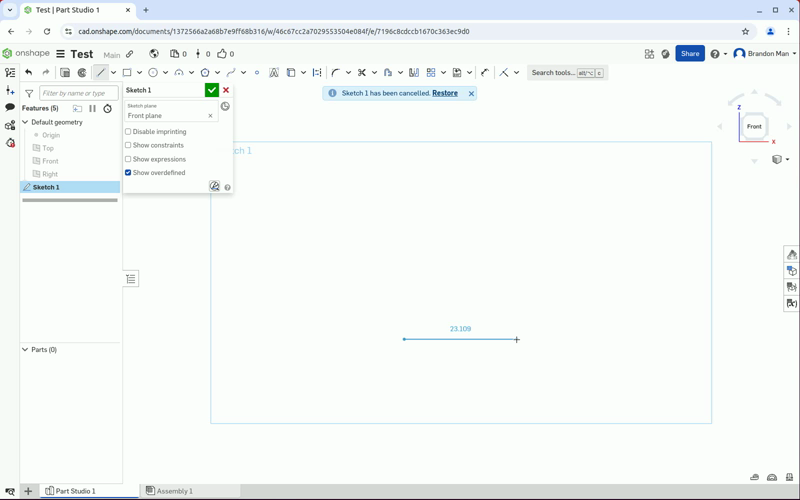
click(516, 339)
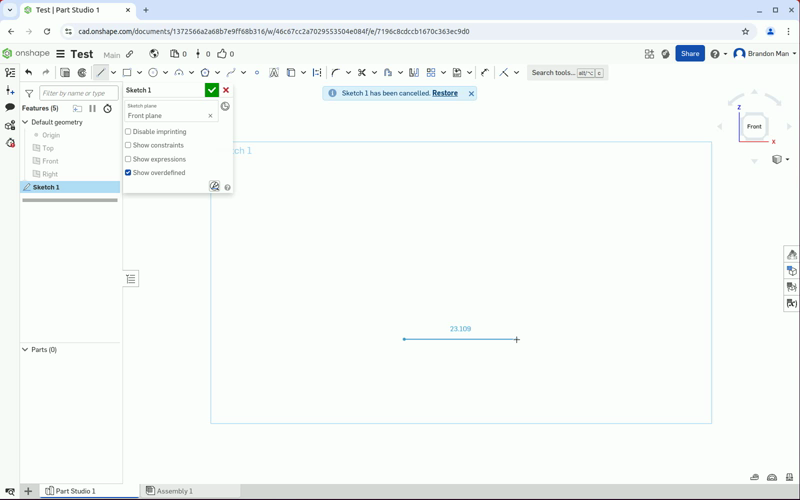
key_up(shift)
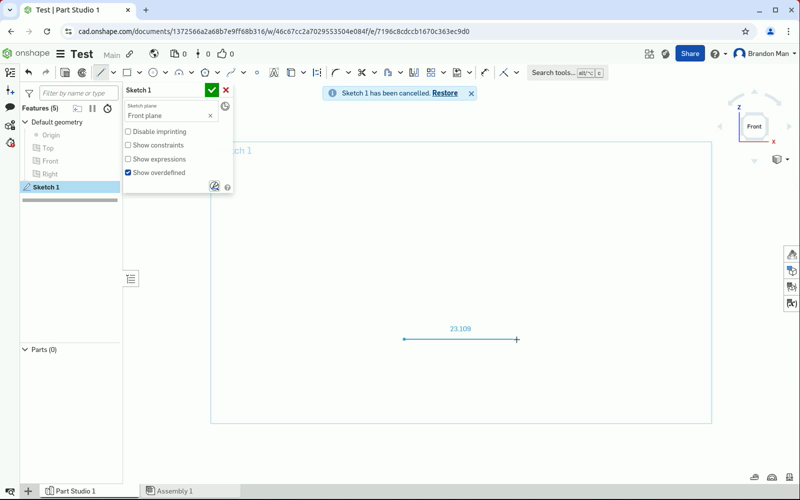
key_down(shift)
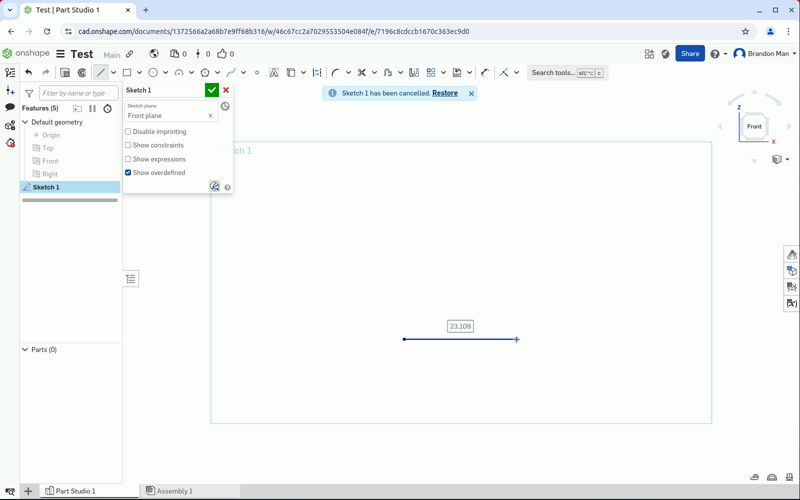
mouse_move(516, 226)
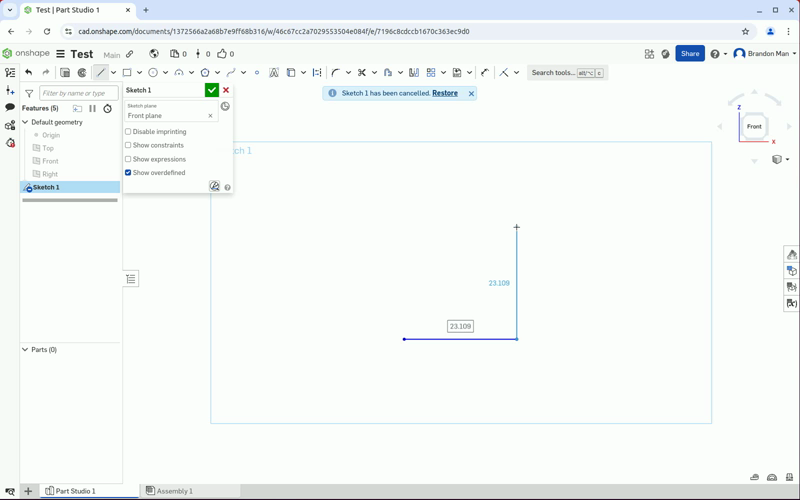
click(516, 226)
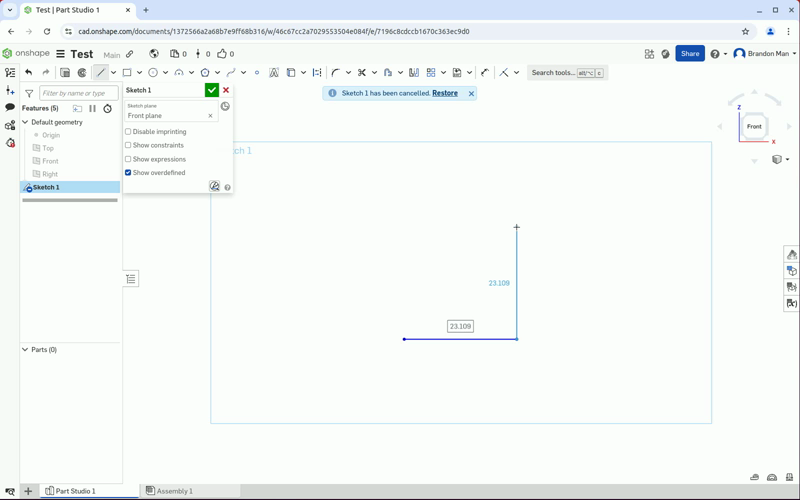
key_up(shift)
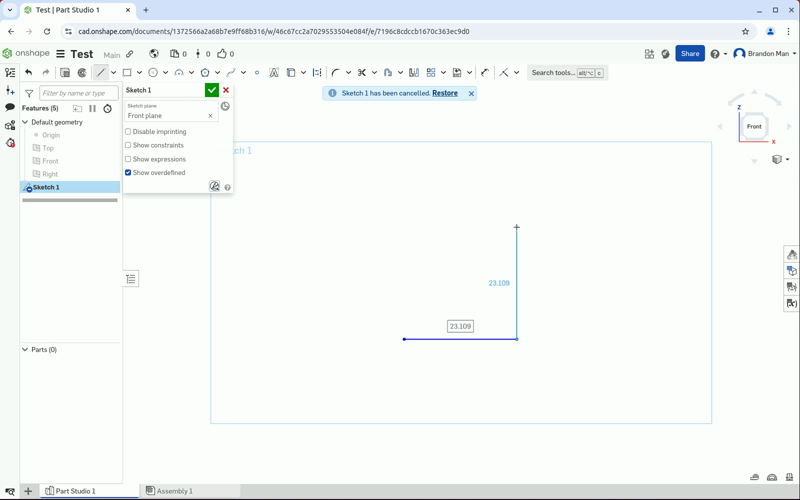
key_down(shift)
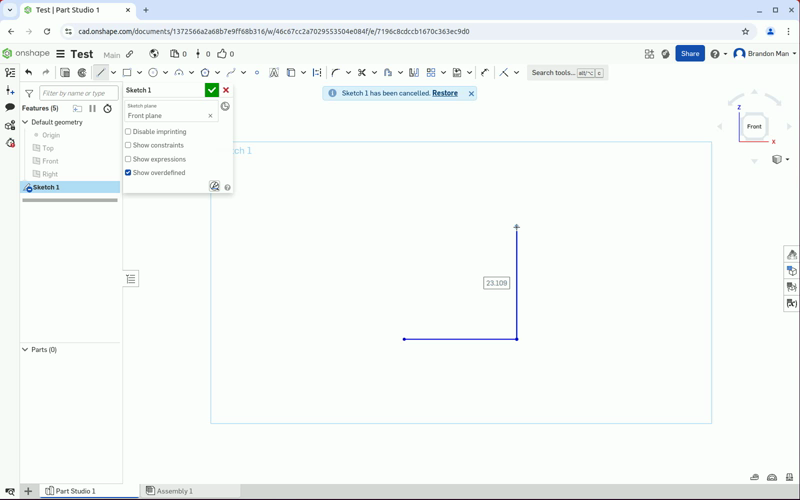
mouse_move(404, 226)
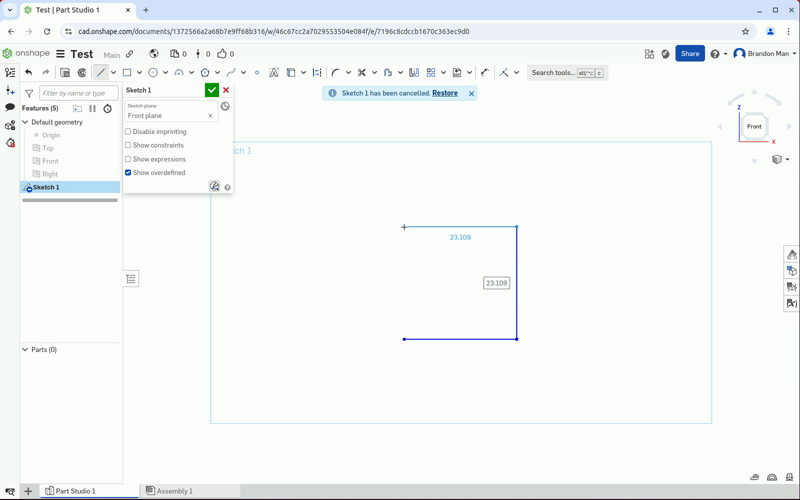
click(404, 226)
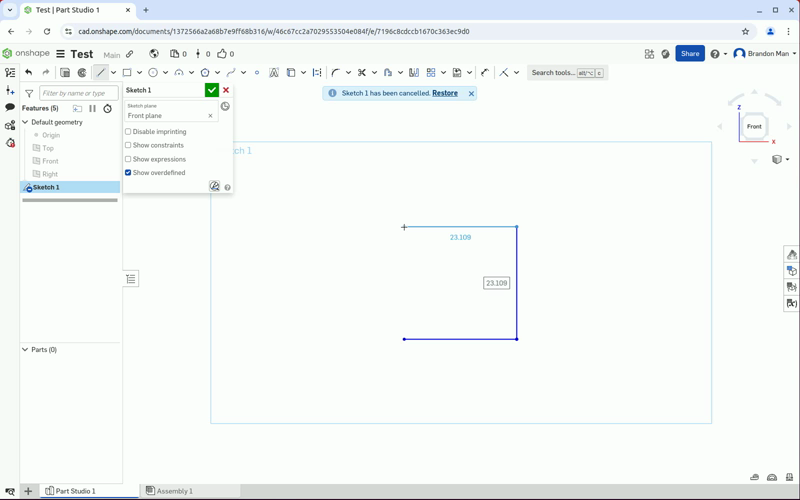
key_up(shift)
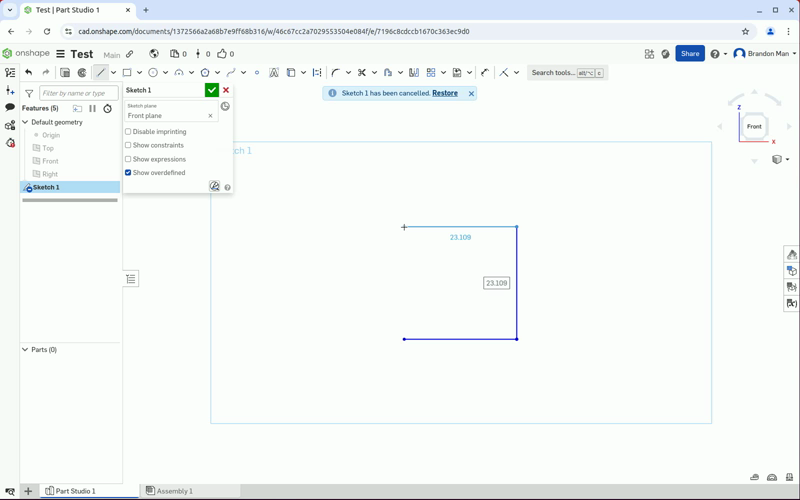
key_down(shift)
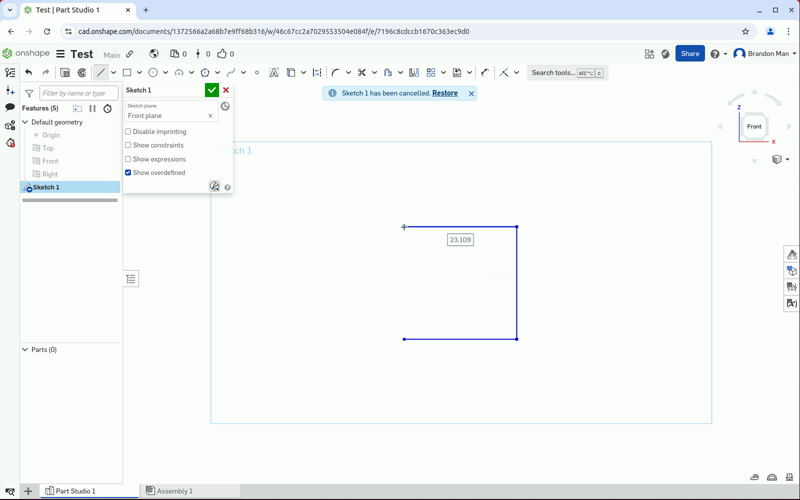
mouse_move(404, 339)
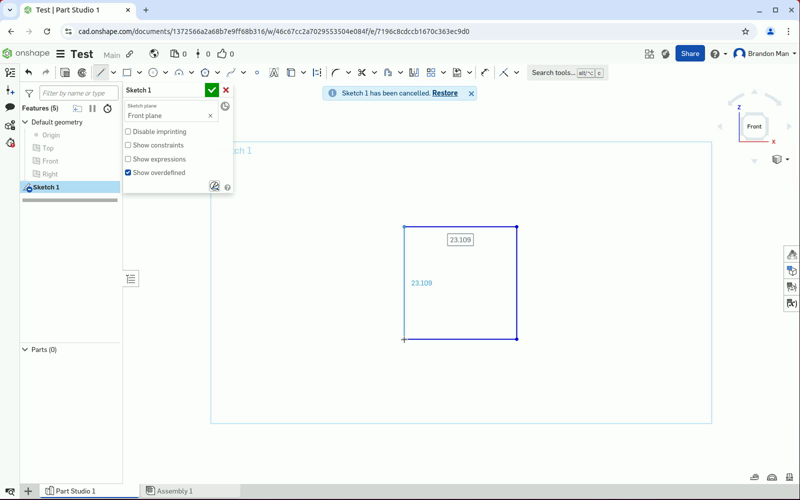
key_up(shift)
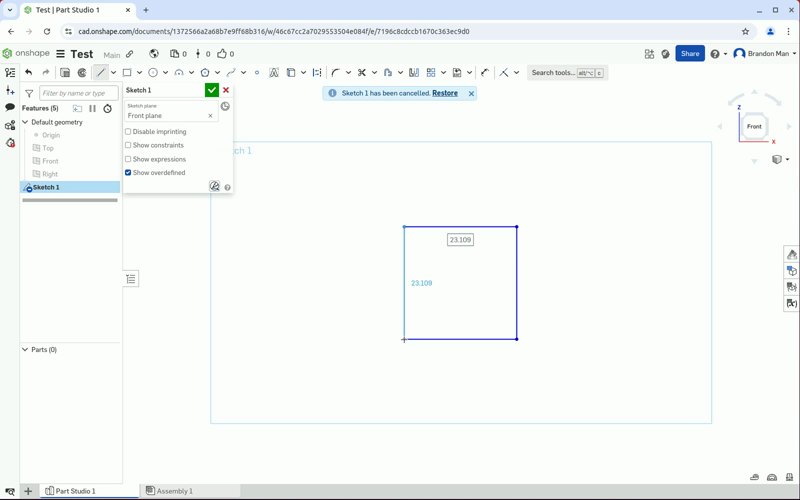
click(404, 339)
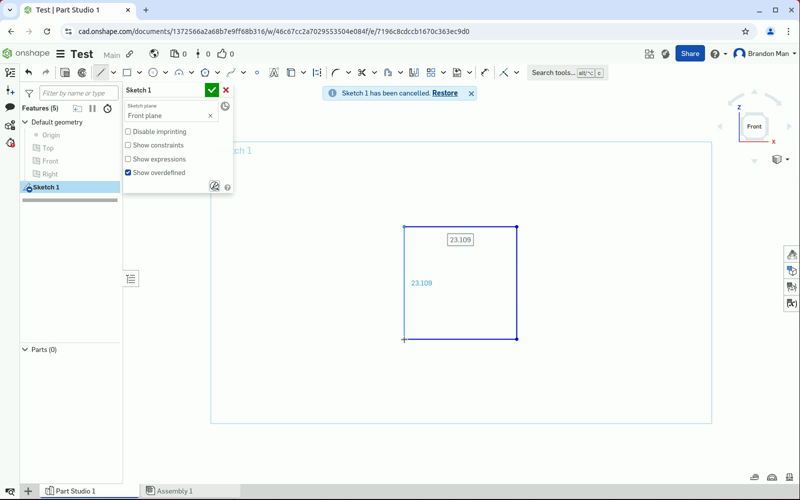
key(esc)
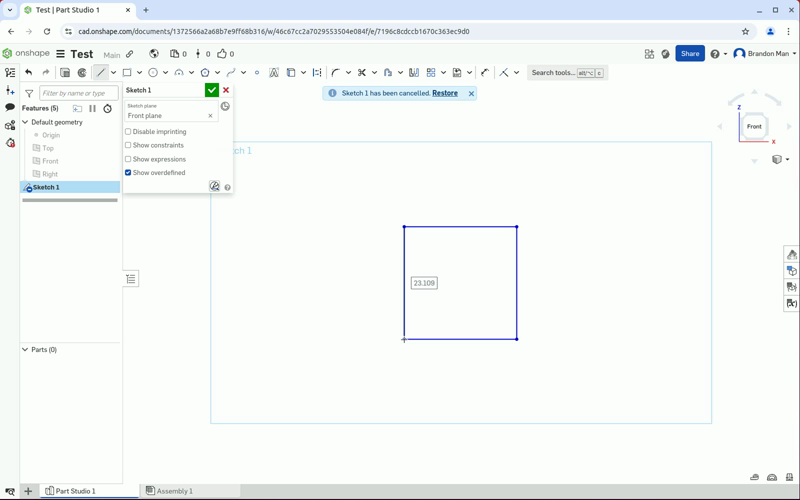
mouse_move(441, 288)
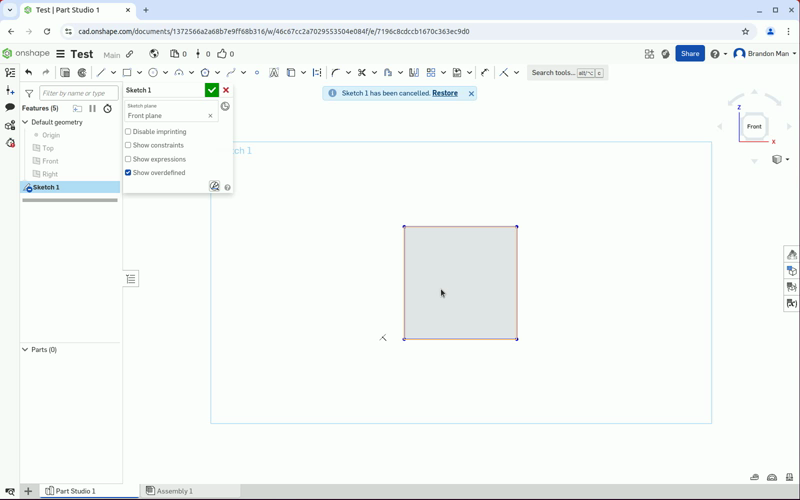
click(441, 288)
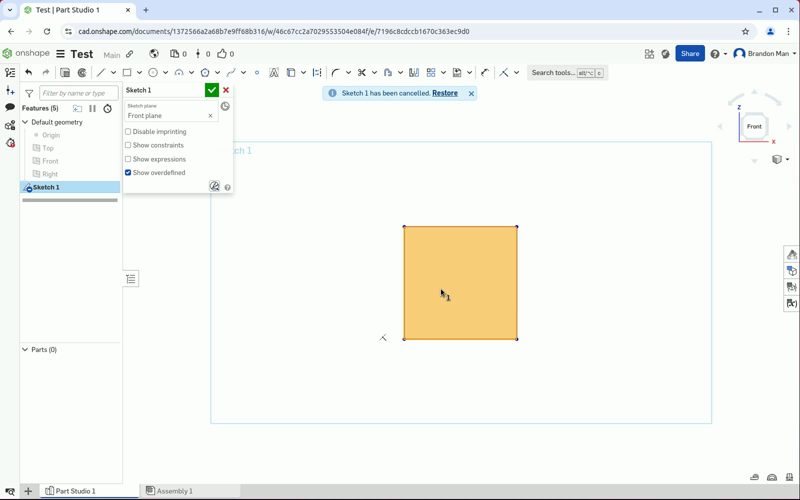
mouse_move(73, 352)
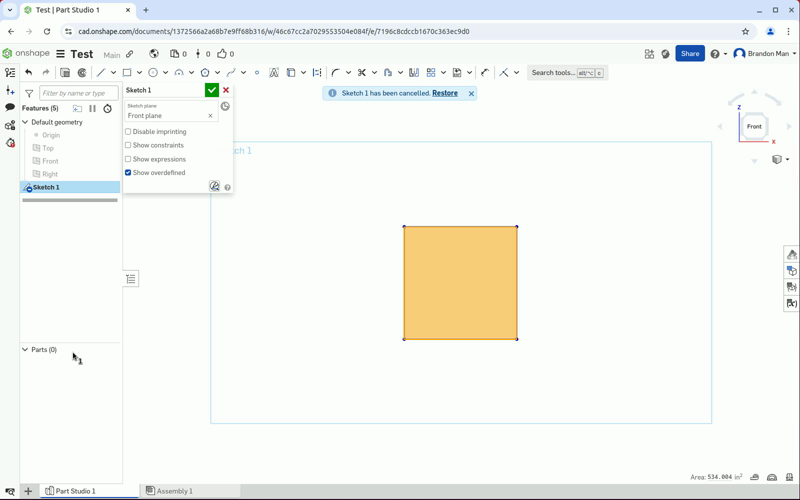
key(shift+y)
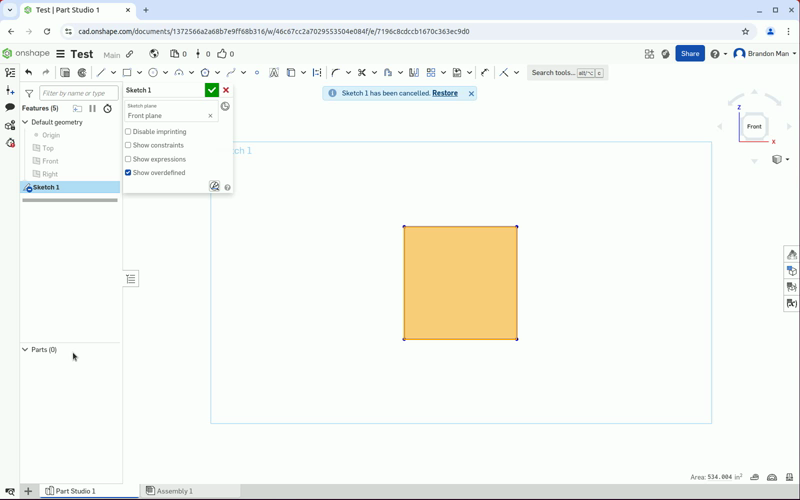
key(shift+e)
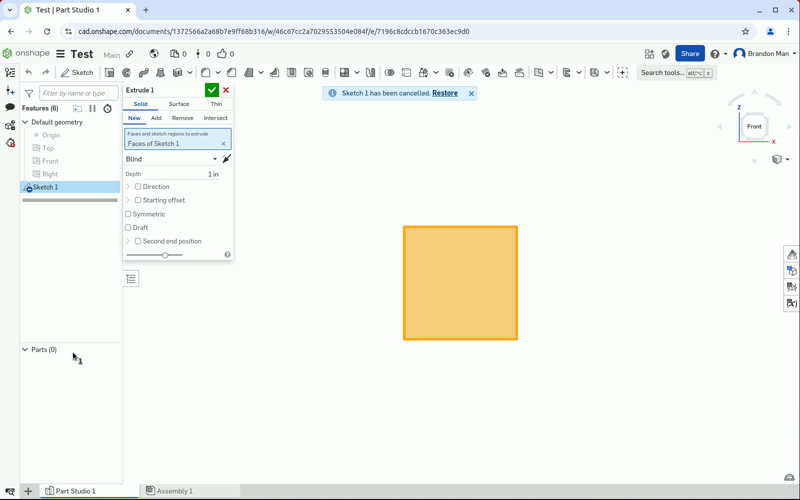
mouse_move(143, 106)
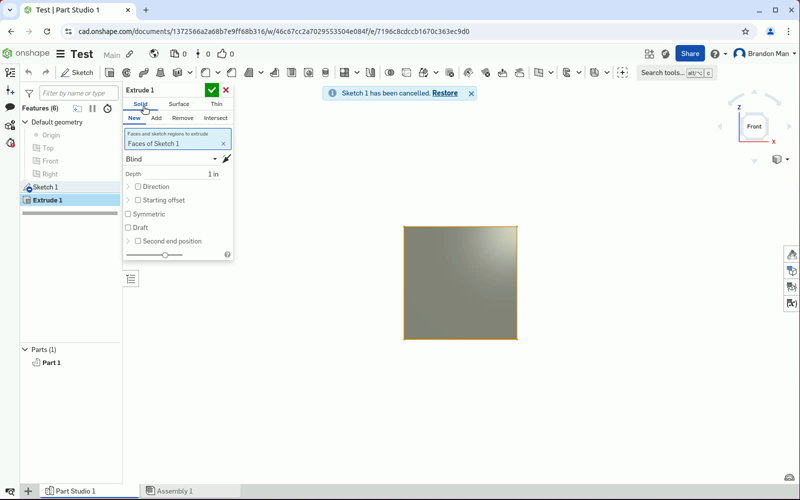
click(143, 106)
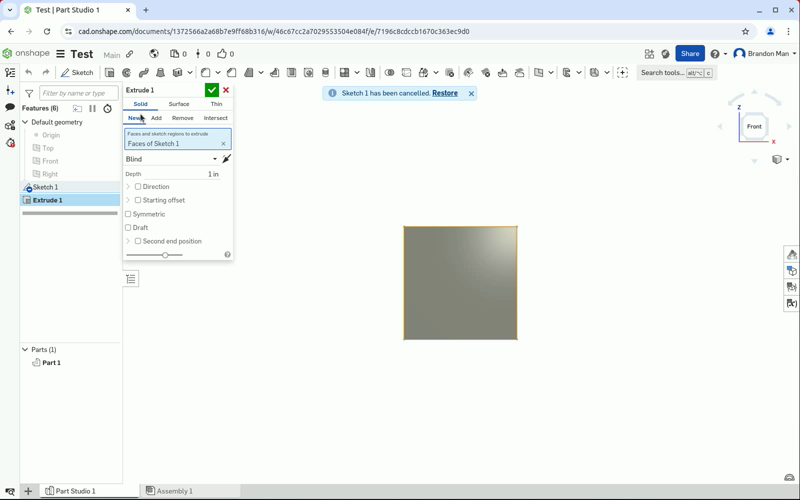
mouse_move(137, 120)
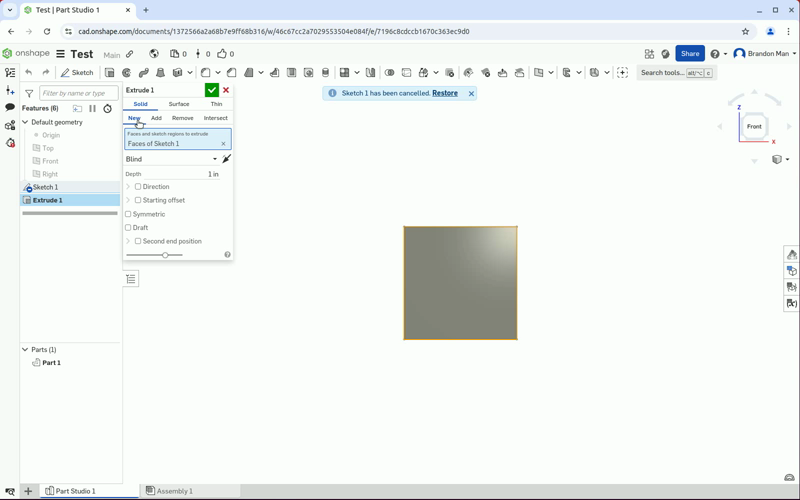
click(137, 120)
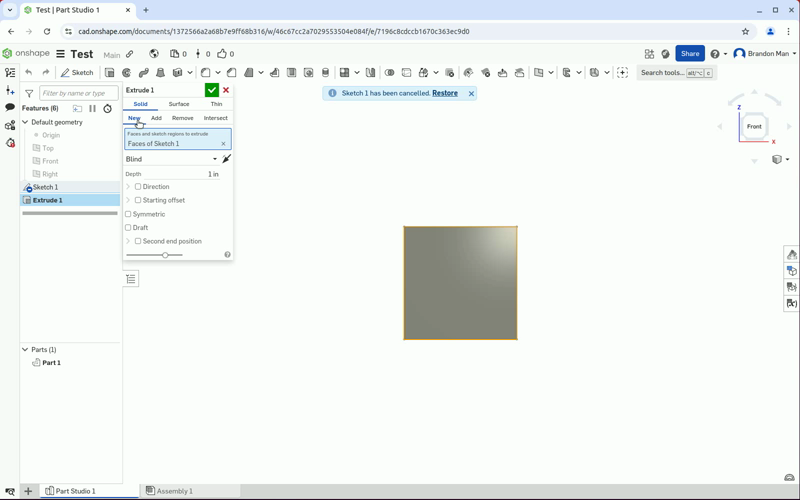
key(tab, 4)
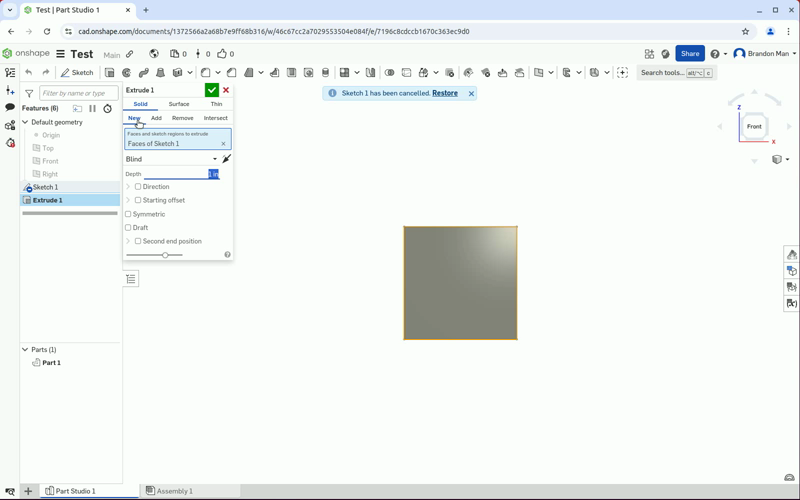
text(23.108)
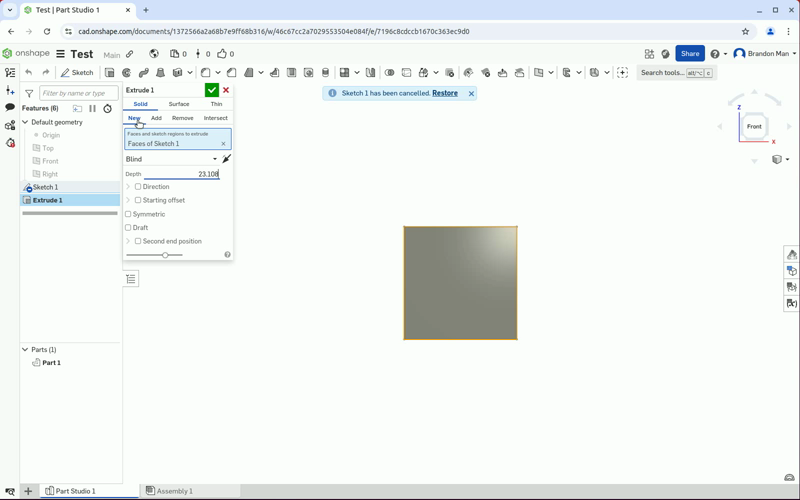
key(enter)
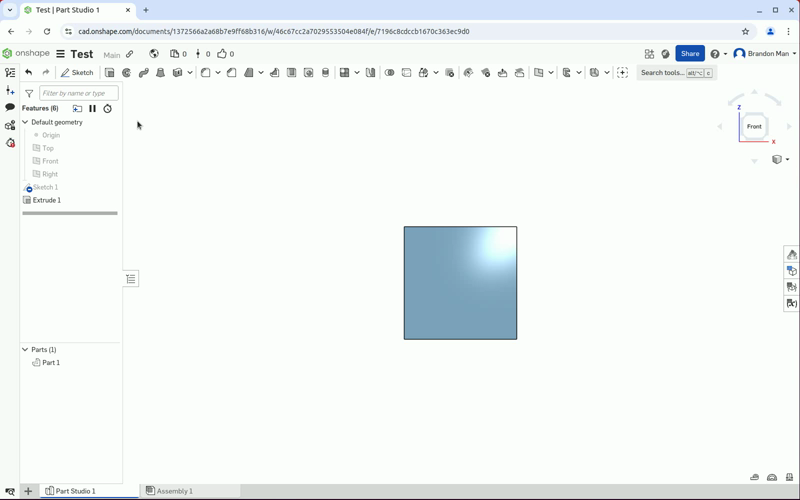
key(shift+h)
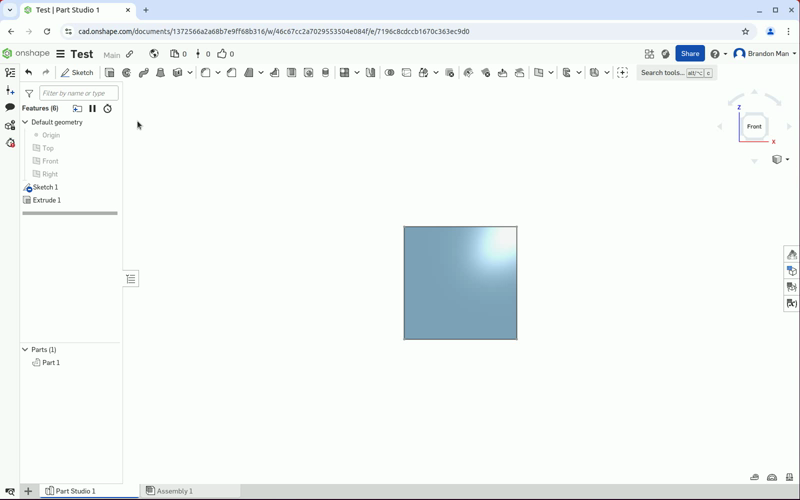
key(shift+h)
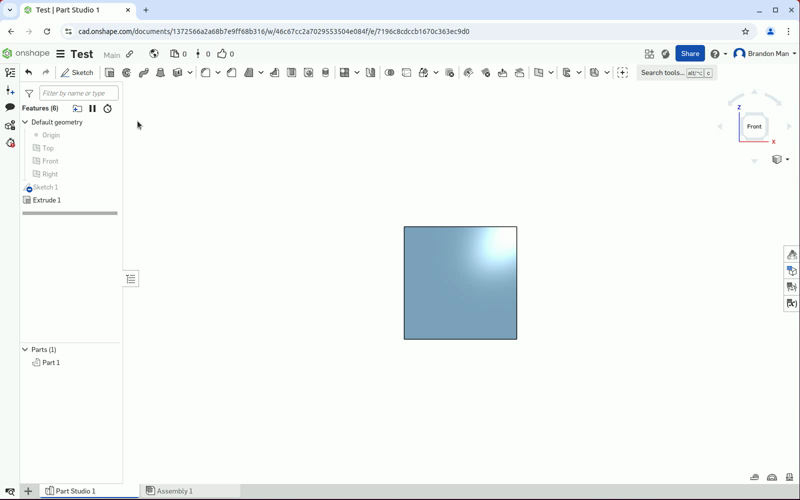
mouse_move(73, 189)
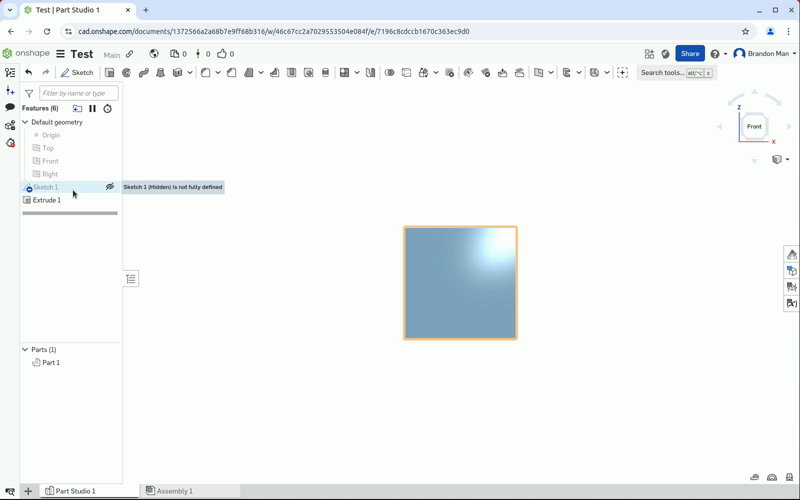
click(73, 189)
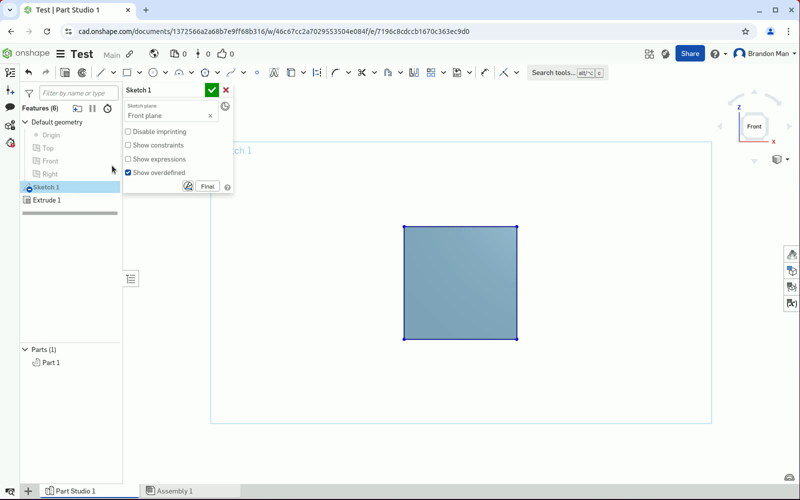
mouse_move(229, 92)
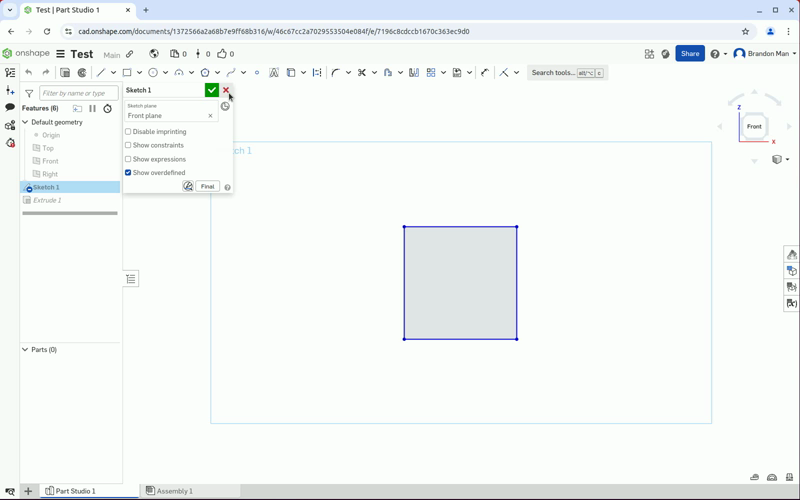
click(229, 92)
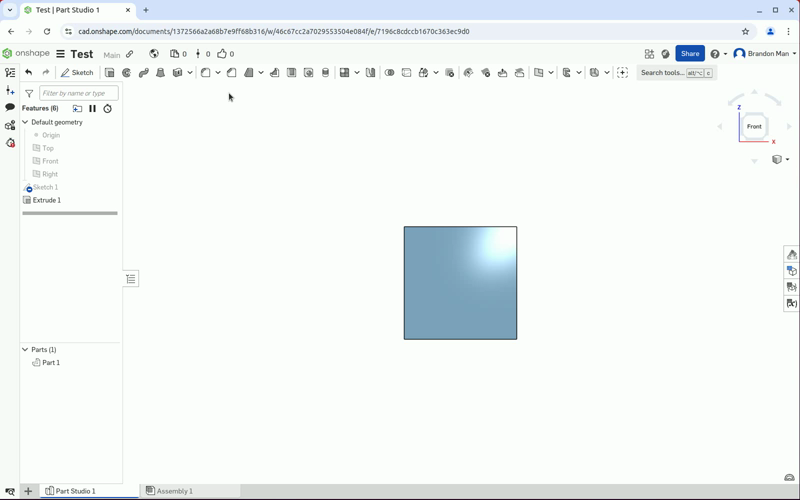
mouse_move(541, 75)
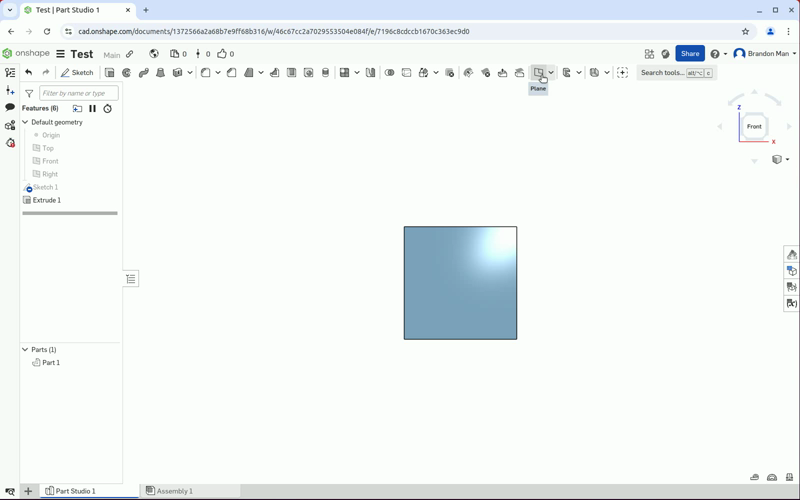
click(541, 75)
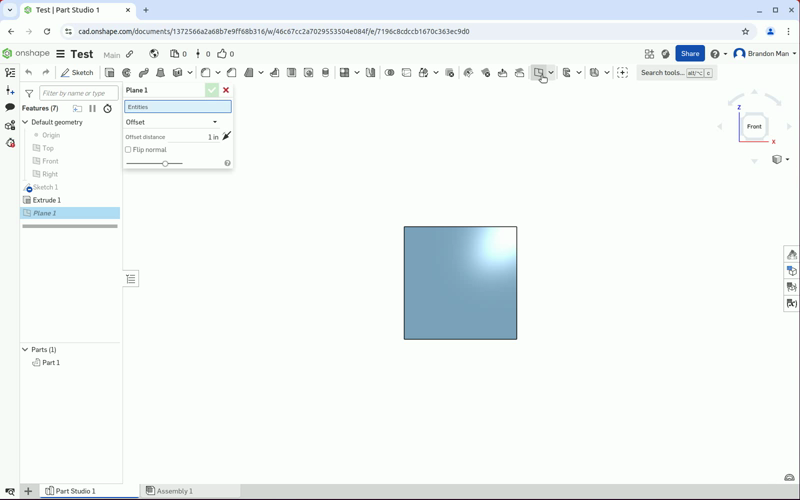
mouse_move(73, 163)
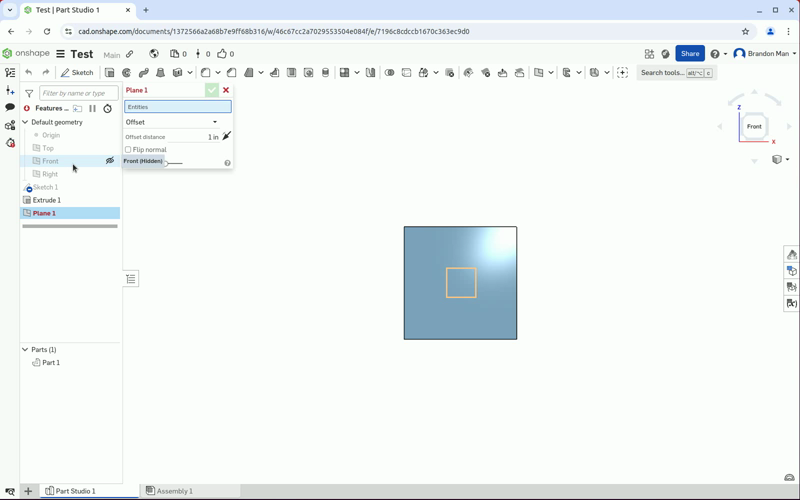
click(73, 163)
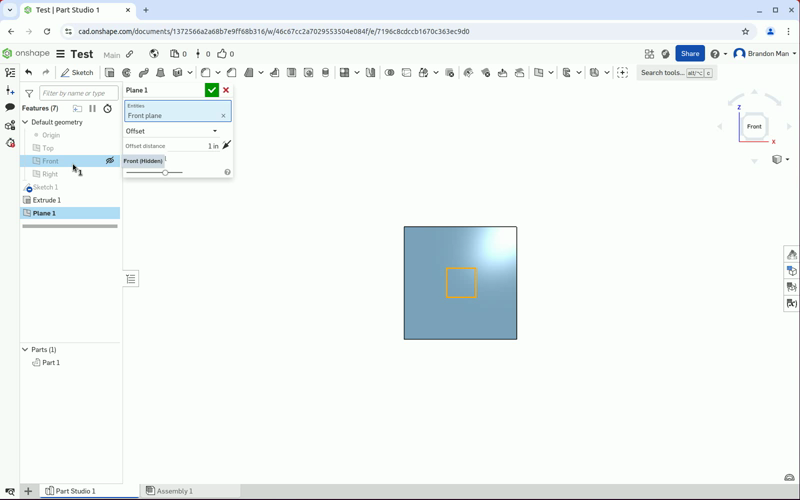
key(tab, 2)
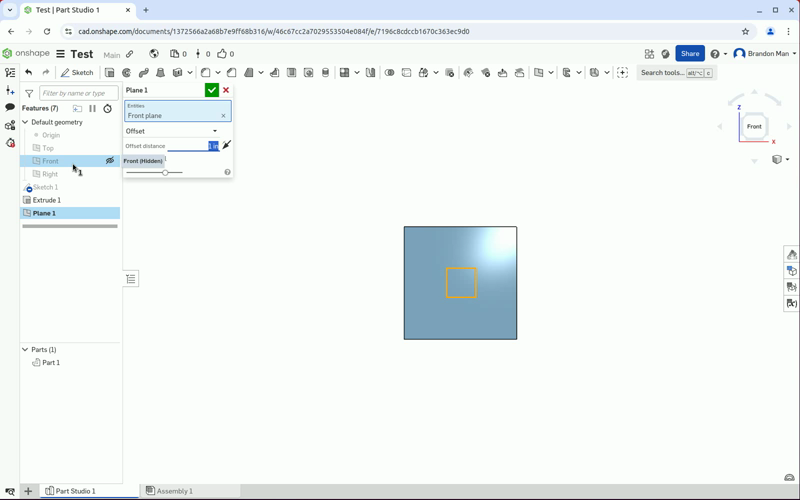
text(23.108)
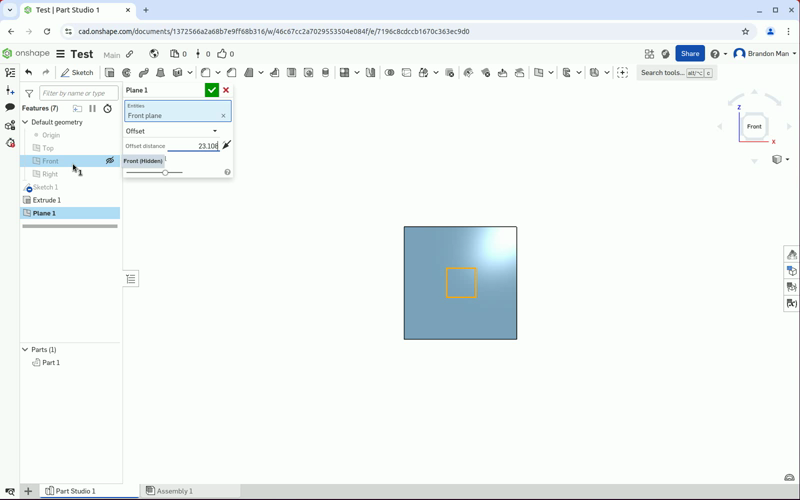
key(enter, 2)
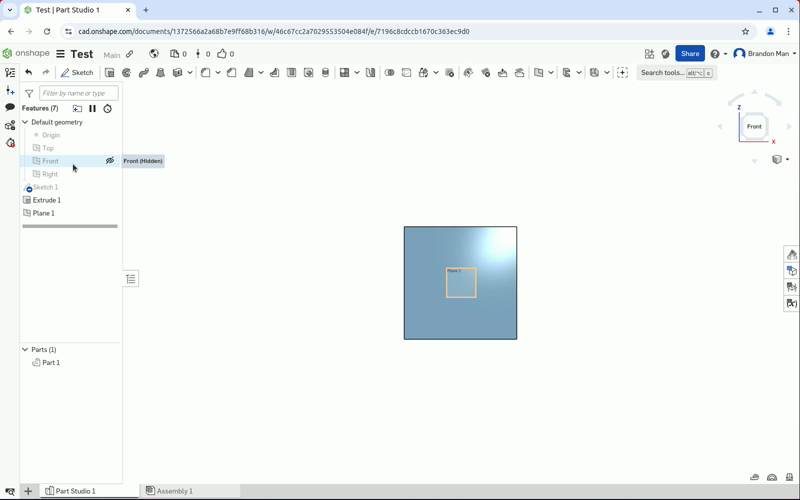
key(shift+s)
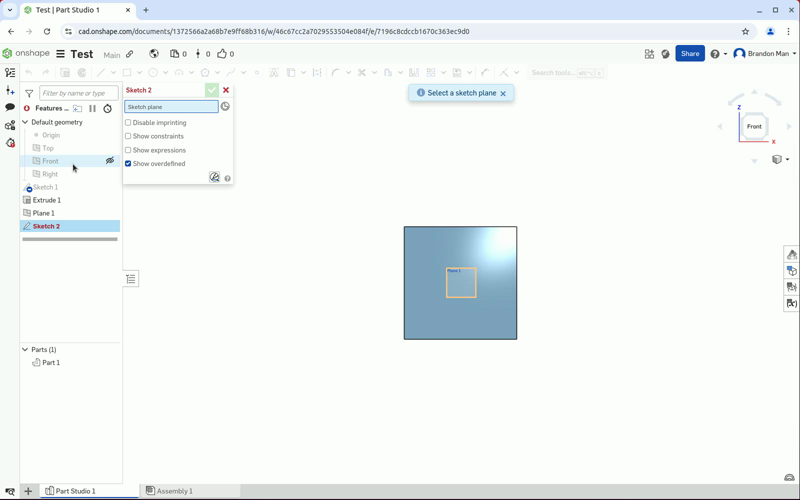
mouse_move(73, 215)
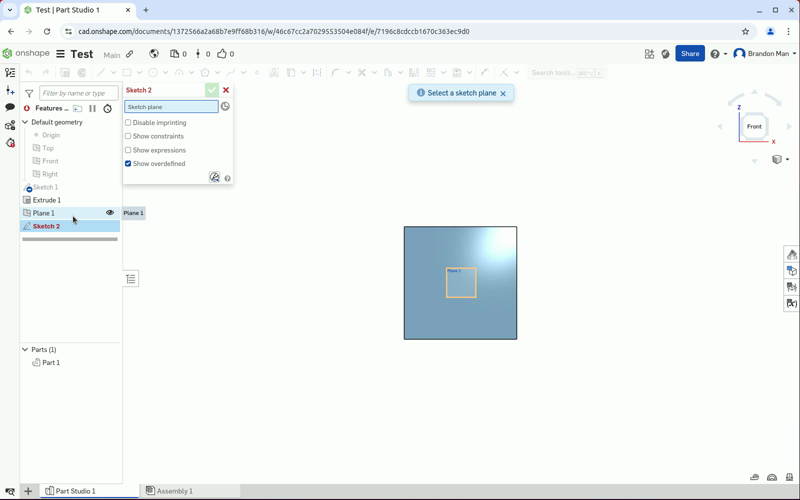
click(73, 215)
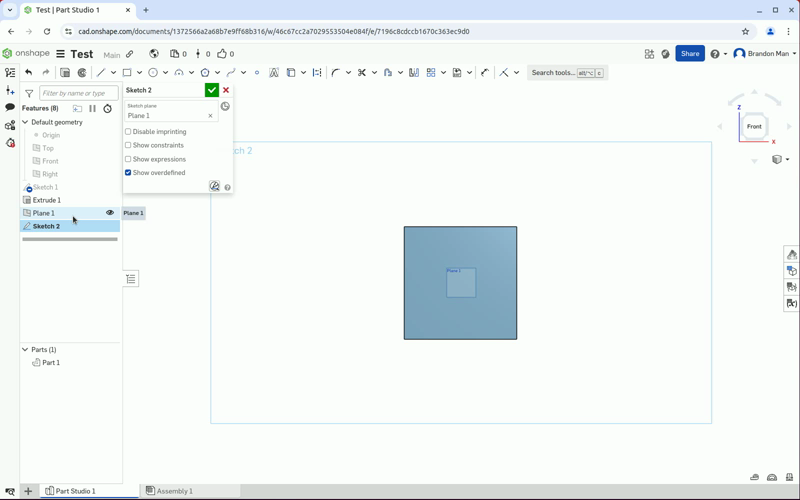
mouse_move(73, 352)
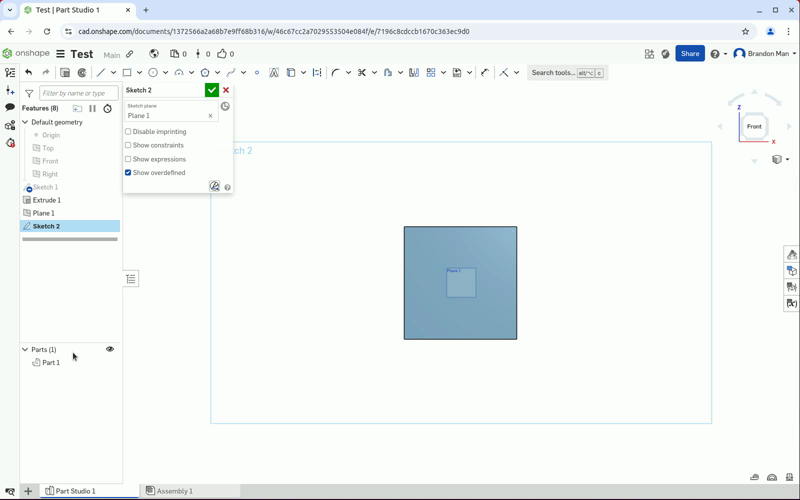
key(y)
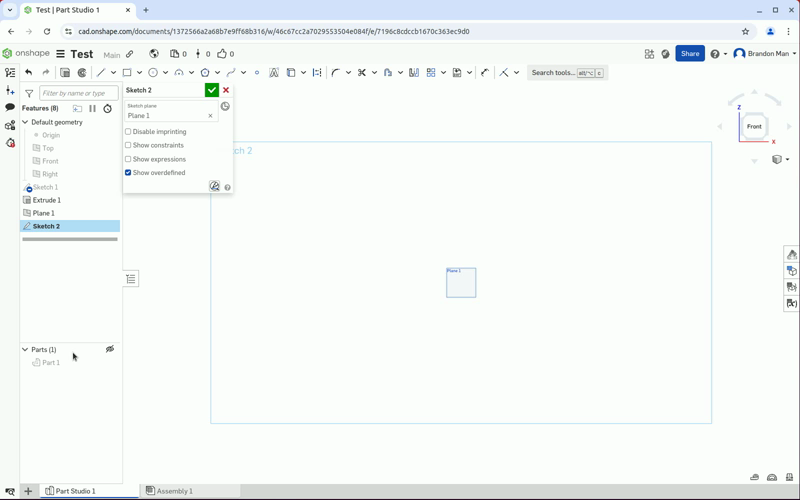
key(l)
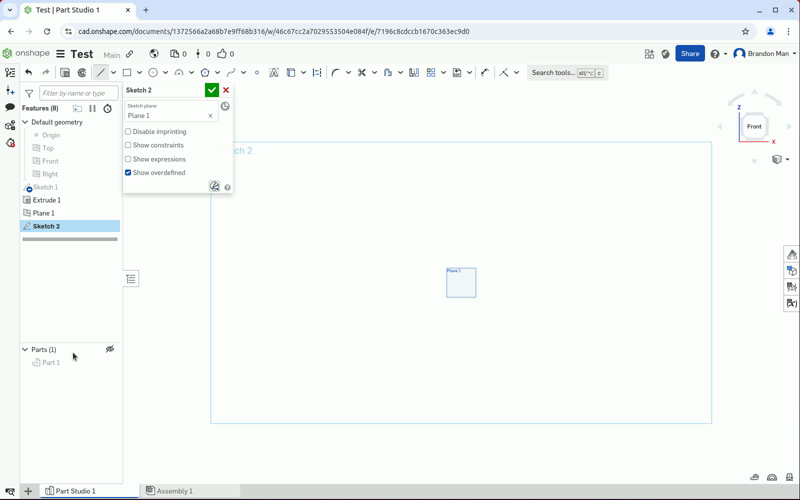
key_down(shift)
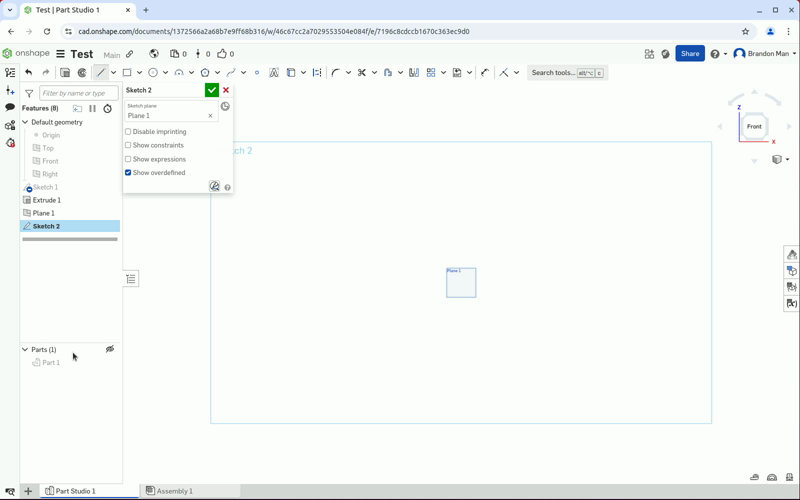
mouse_move(433, 329)
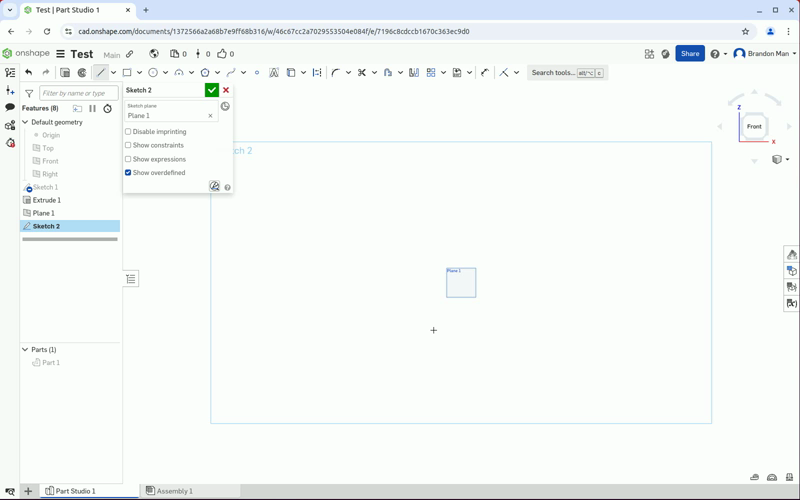
click(433, 329)
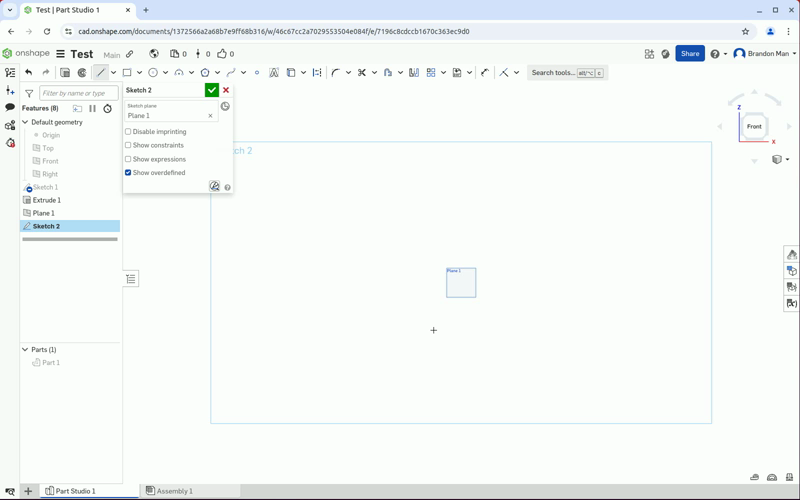
key_up(shift)
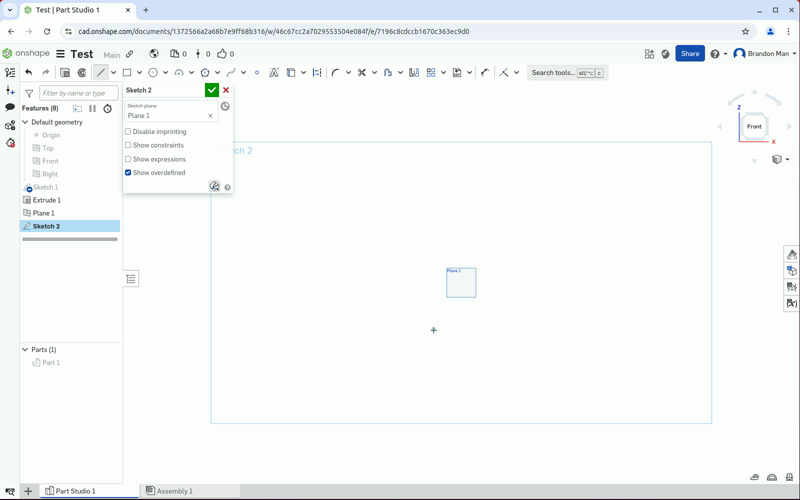
key_down(shift)
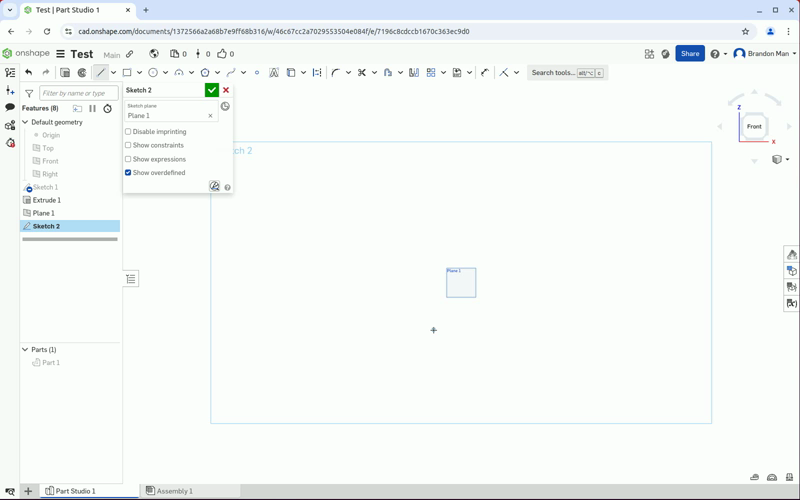
mouse_move(463, 329)
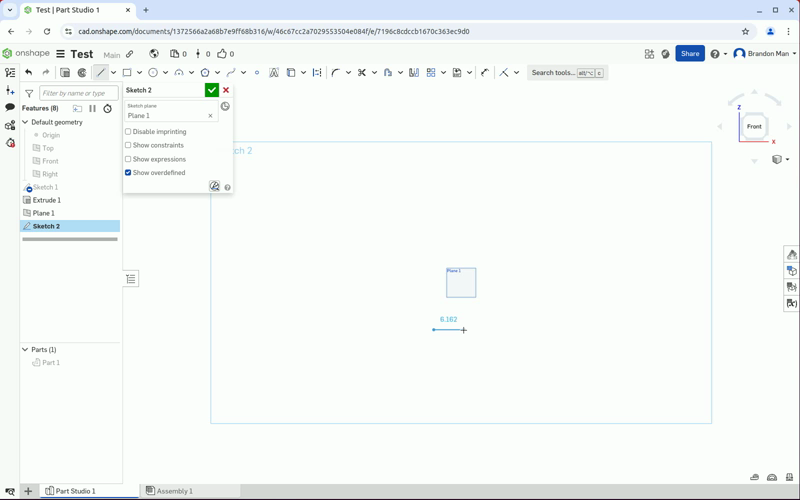
mouse_move(489, 329)
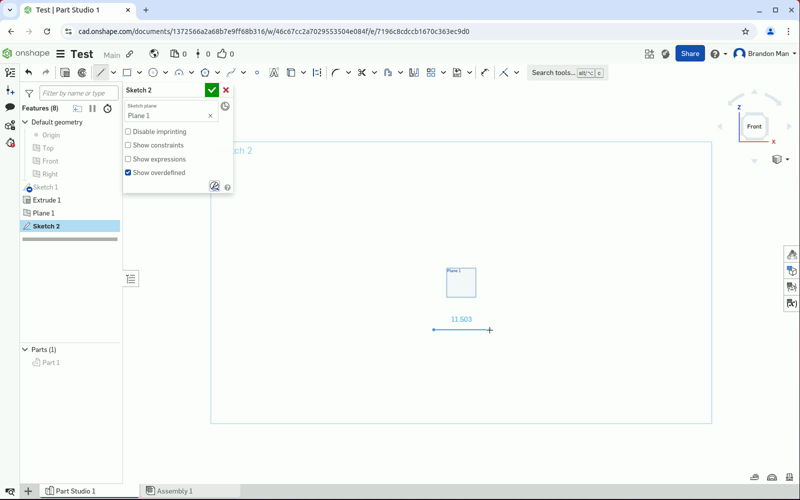
click(489, 329)
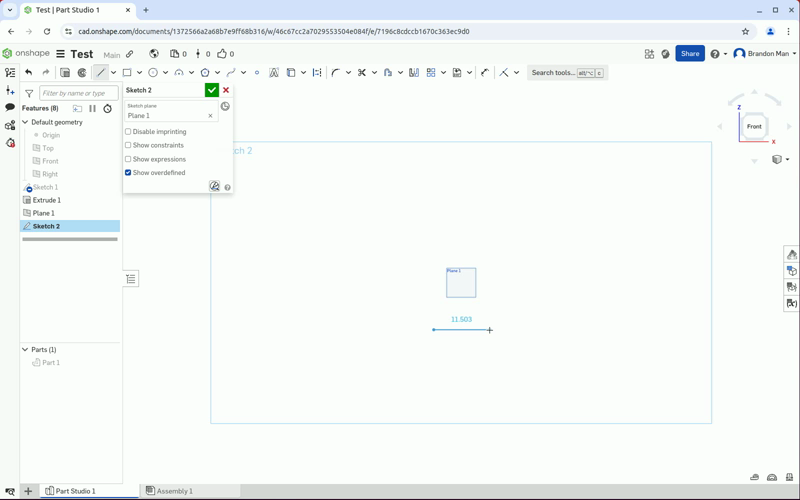
key_up(shift)
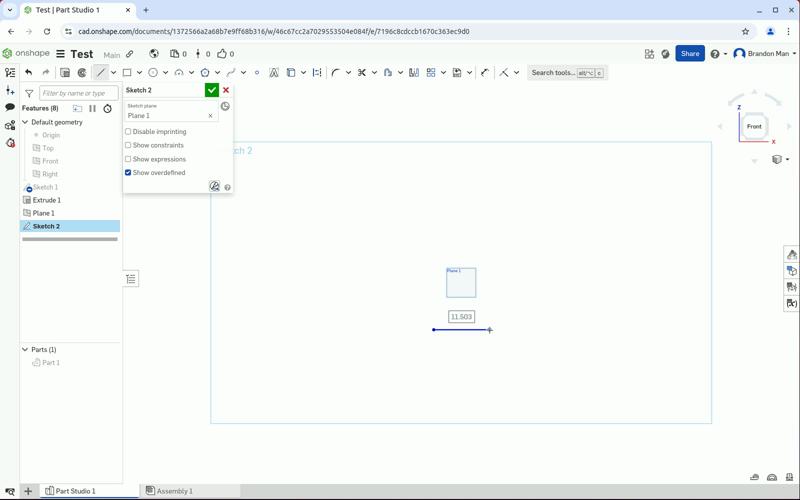
key_down(shift)
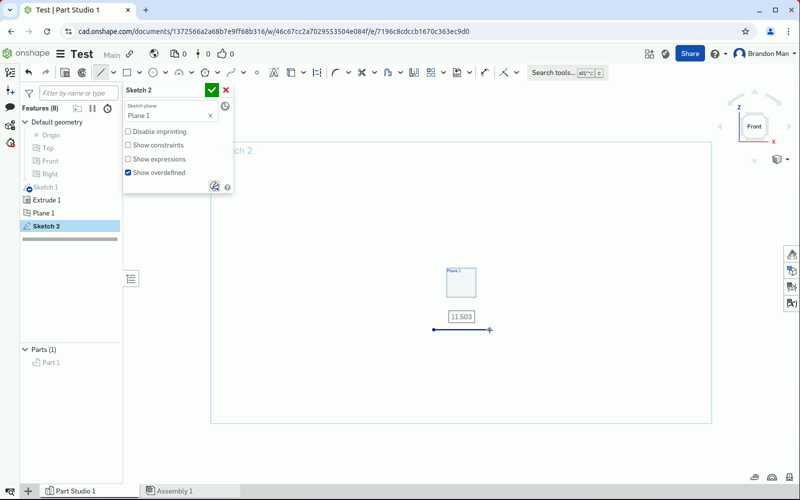
mouse_move(519, 329)
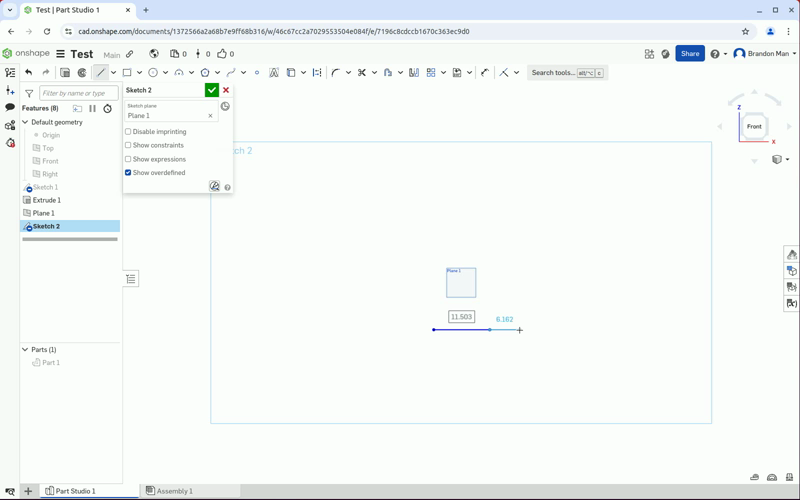
mouse_move(489, 313)
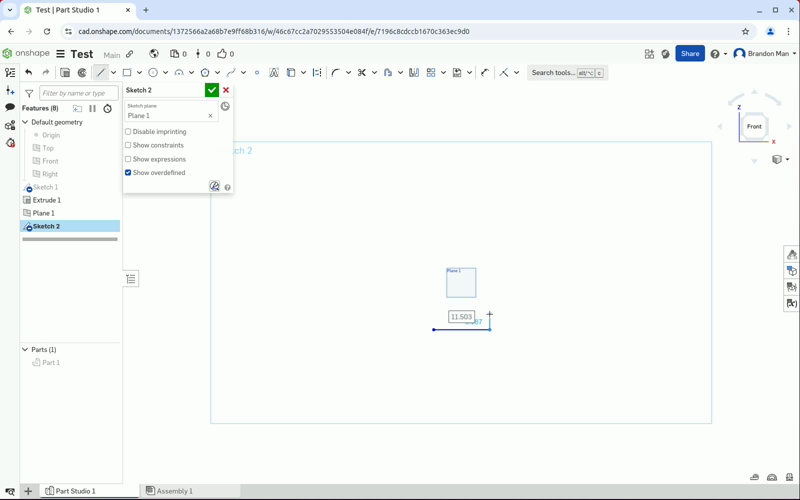
click(489, 313)
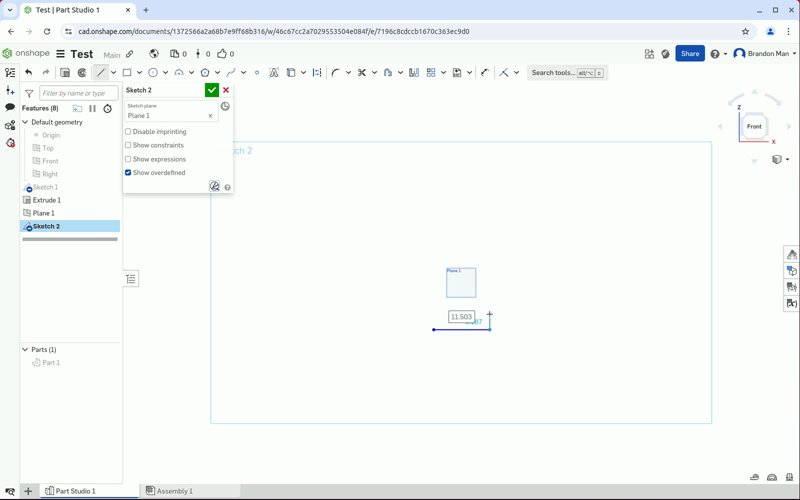
key_up(shift)
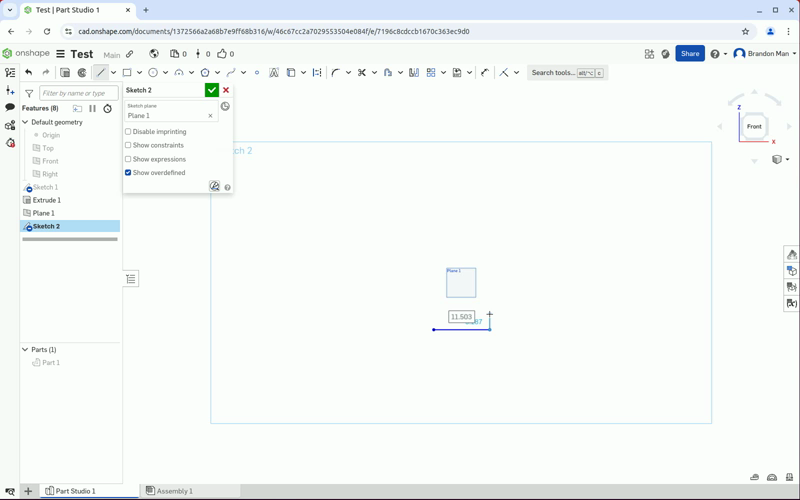
key_down(shift)
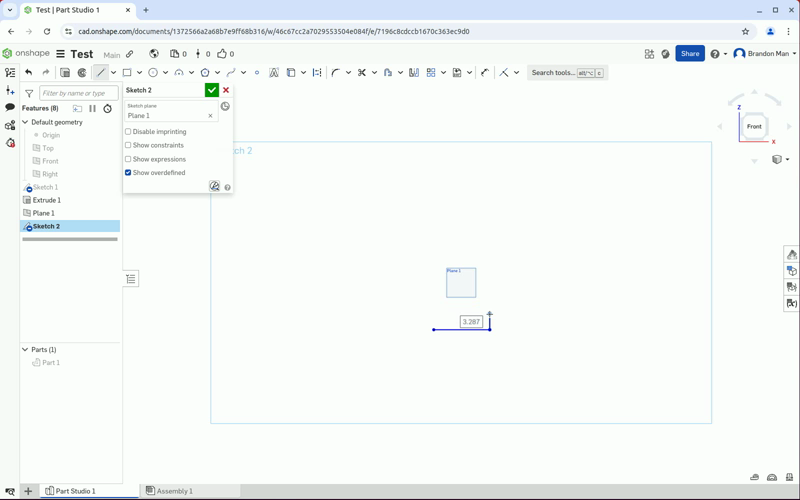
mouse_move(519, 313)
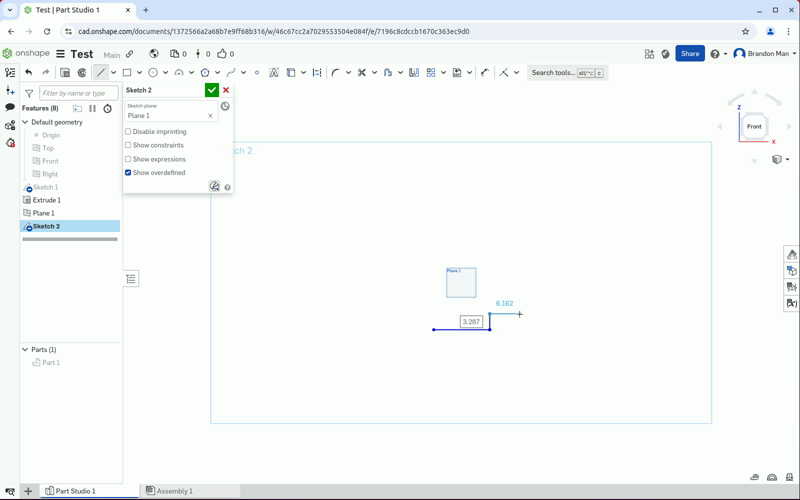
mouse_move(452, 313)
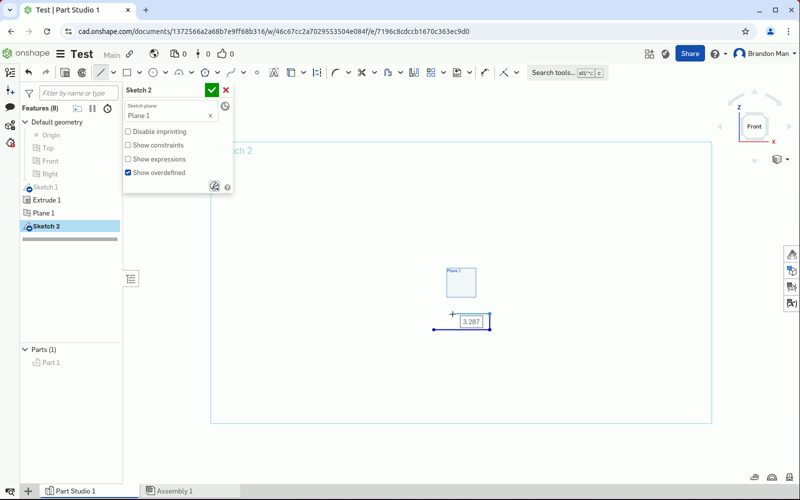
click(452, 313)
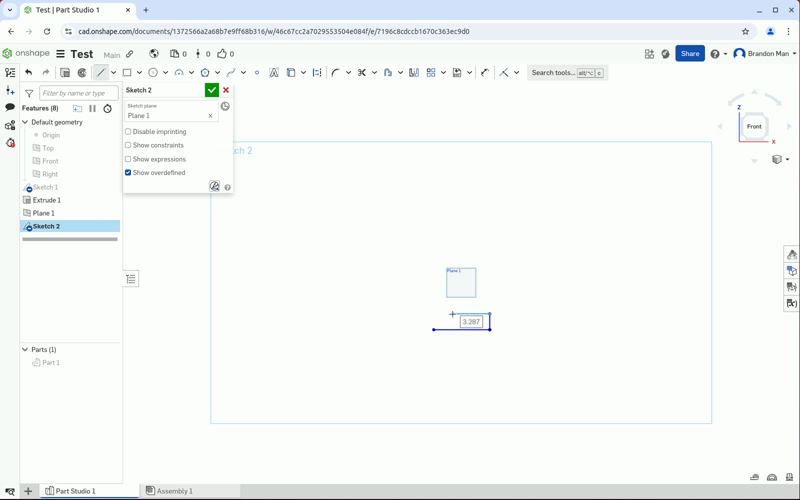
key_up(shift)
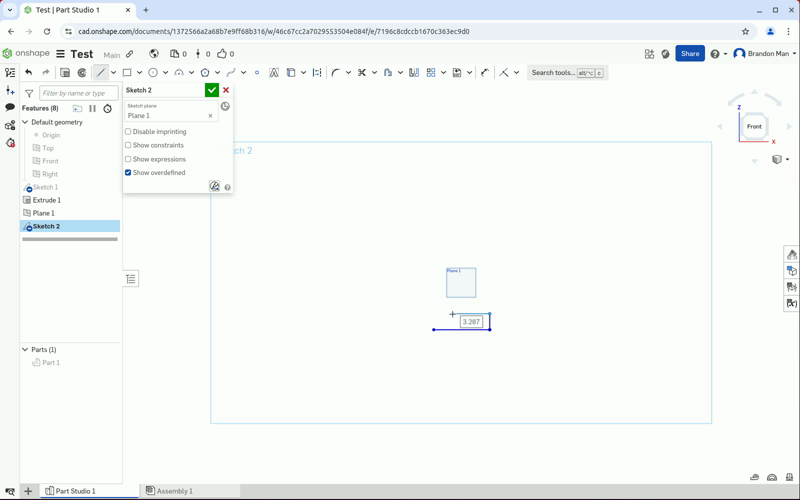
key_down(shift)
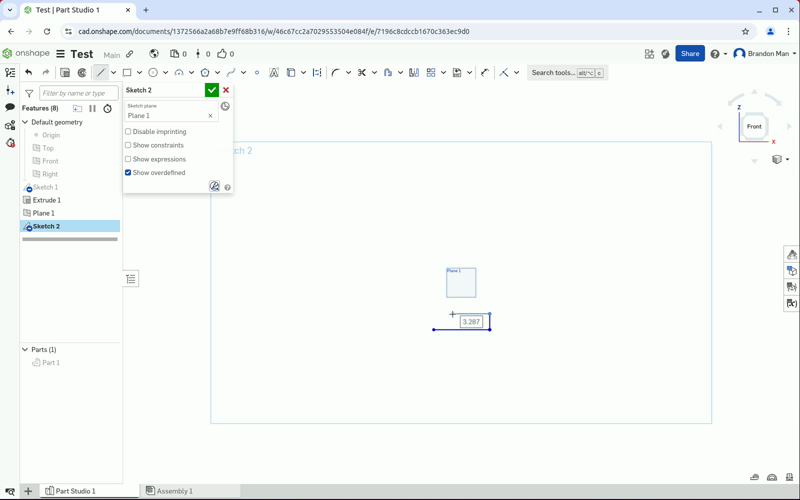
mouse_move(452, 239)
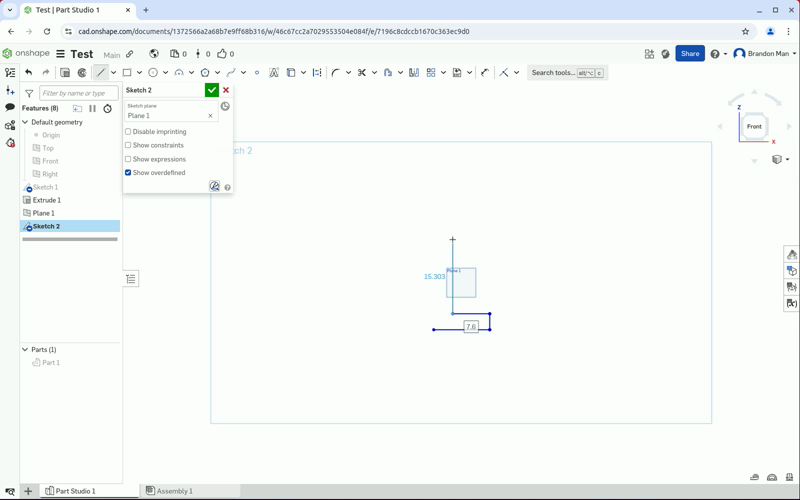
click(452, 239)
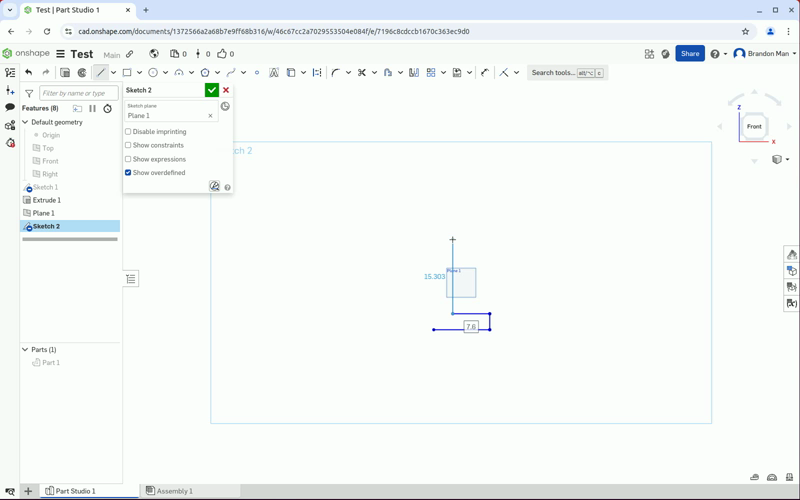
key_up(shift)
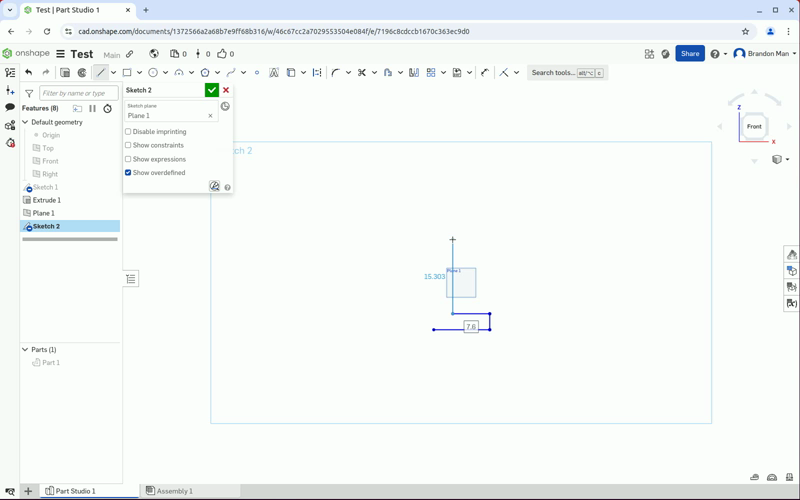
key_down(shift)
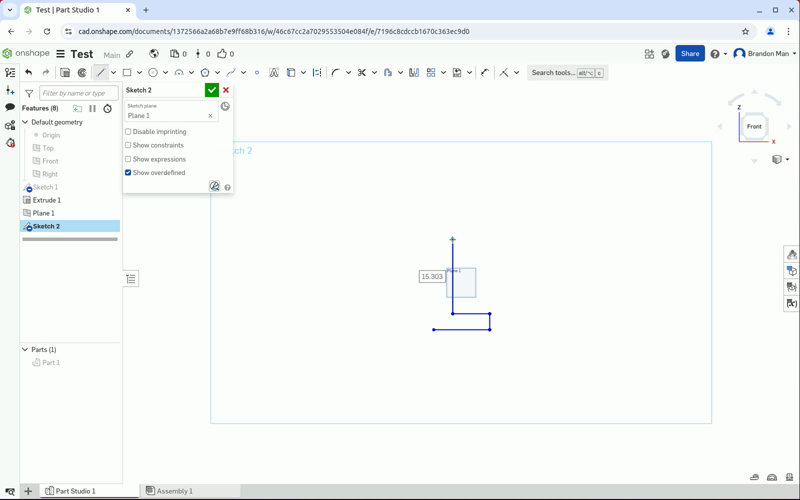
mouse_move(482, 239)
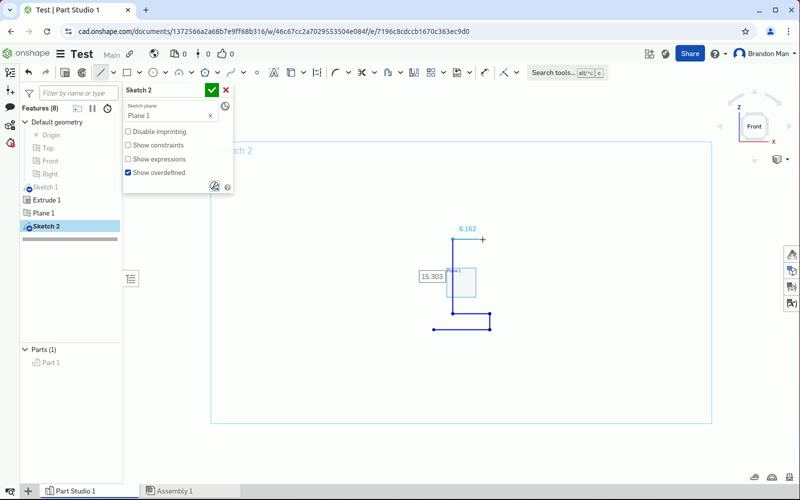
mouse_move(433, 239)
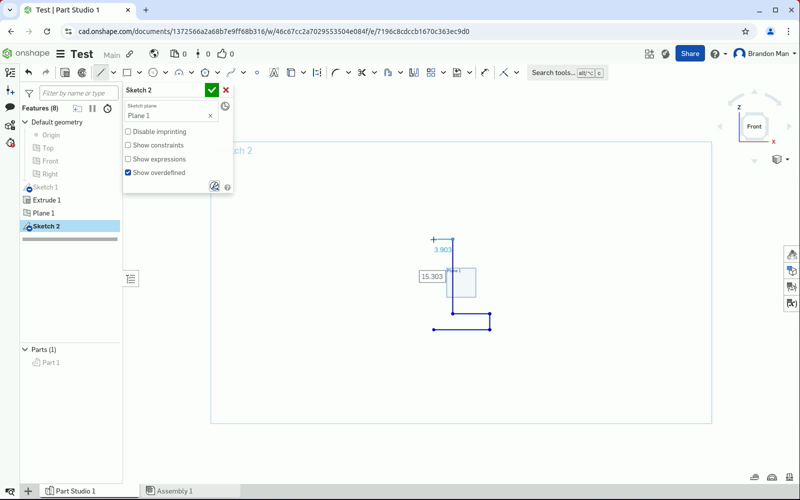
click(433, 239)
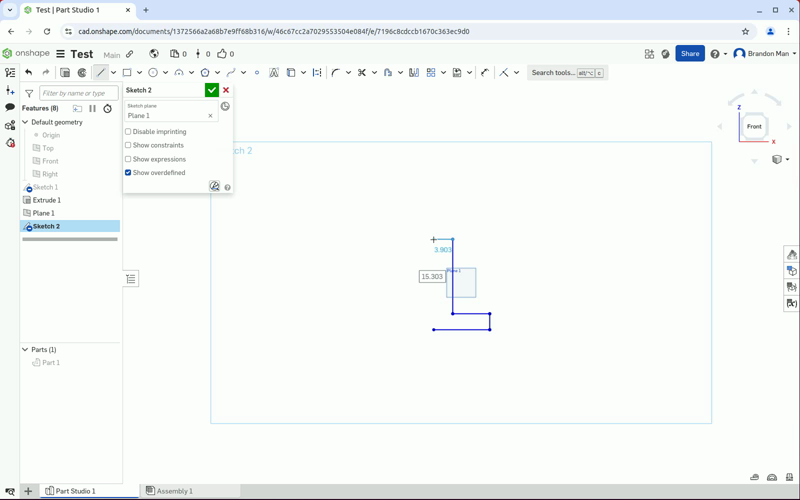
key_up(shift)
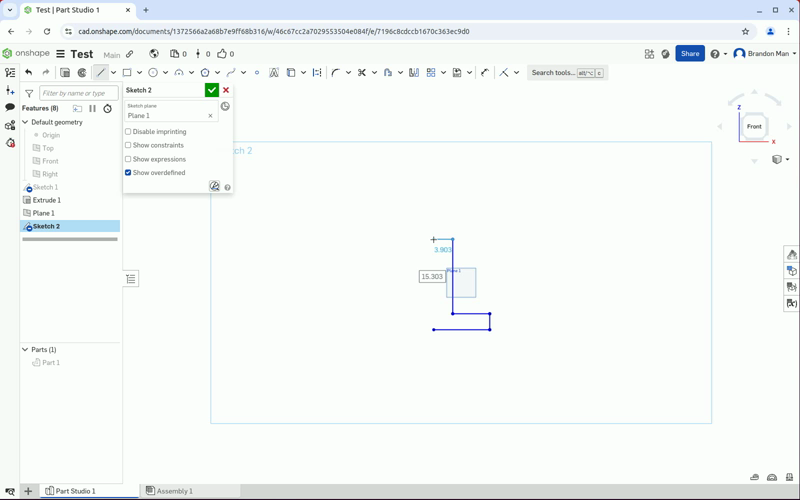
key_down(shift)
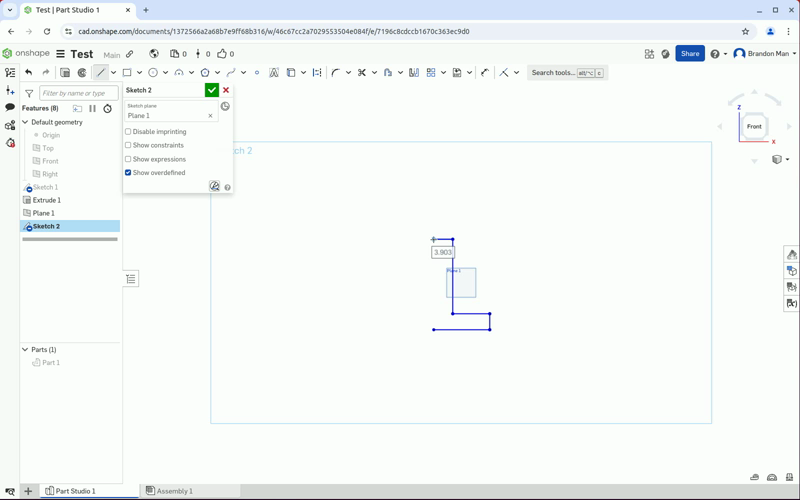
mouse_move(433, 329)
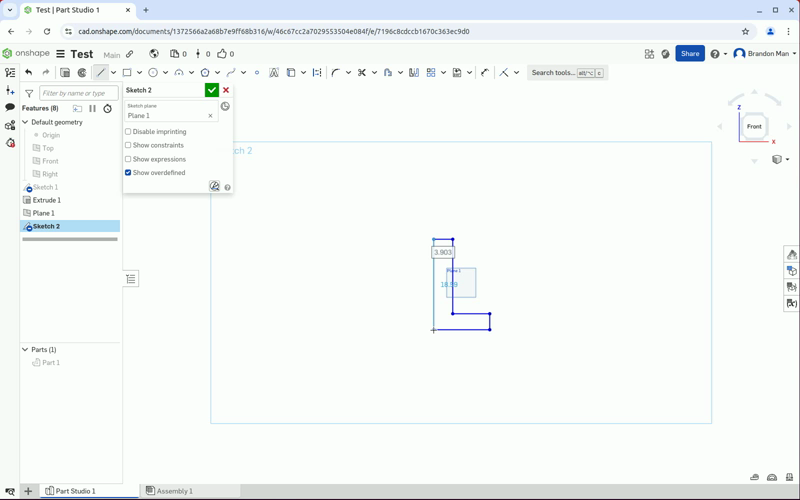
key_up(shift)
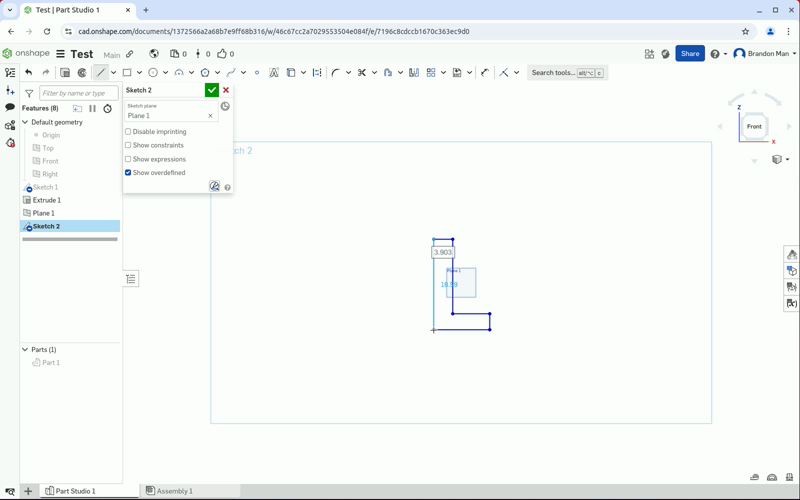
click(433, 329)
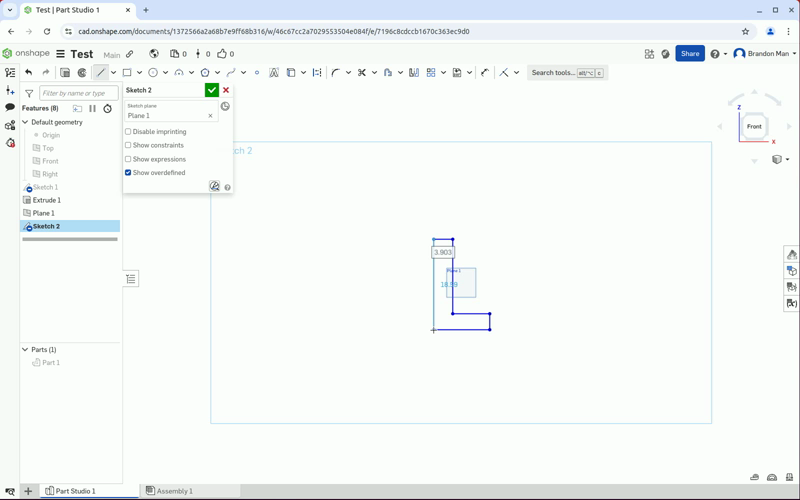
key(esc)
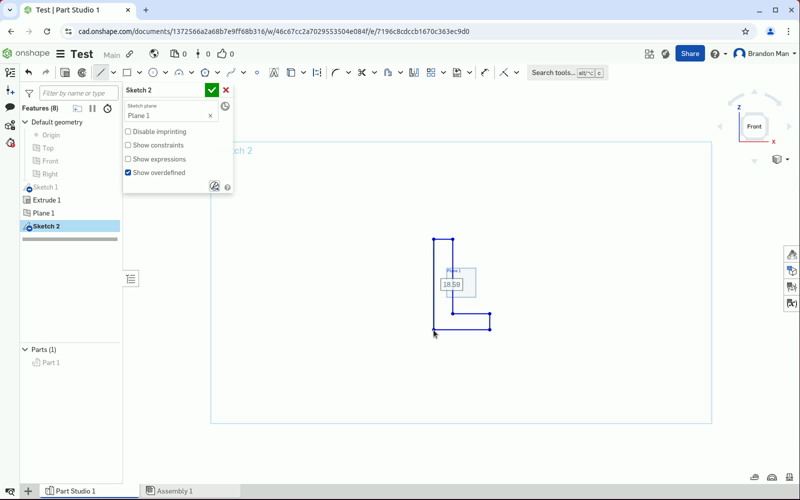
mouse_move(438, 268)
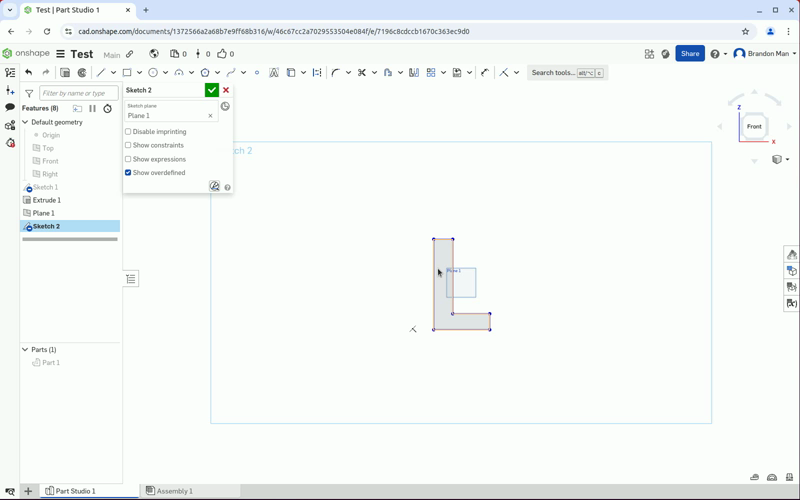
click(438, 268)
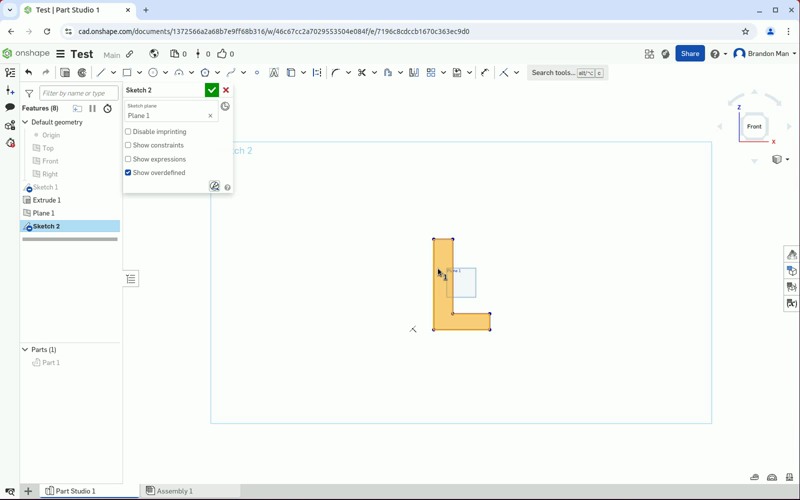
mouse_move(73, 352)
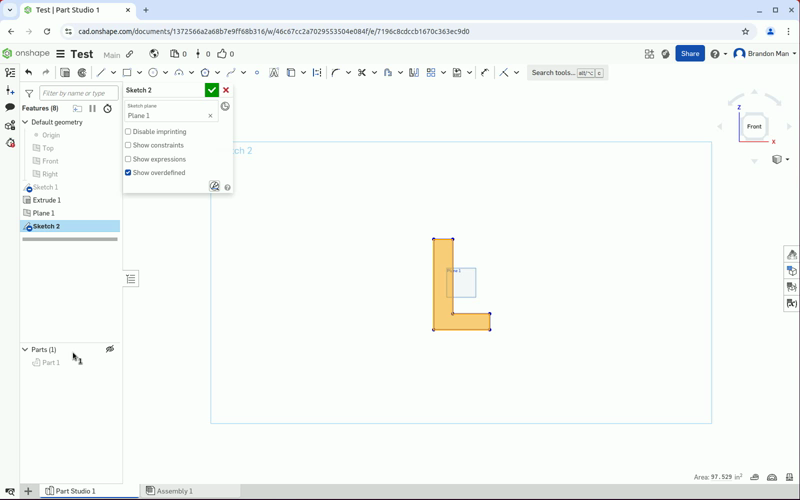
key(shift+y)
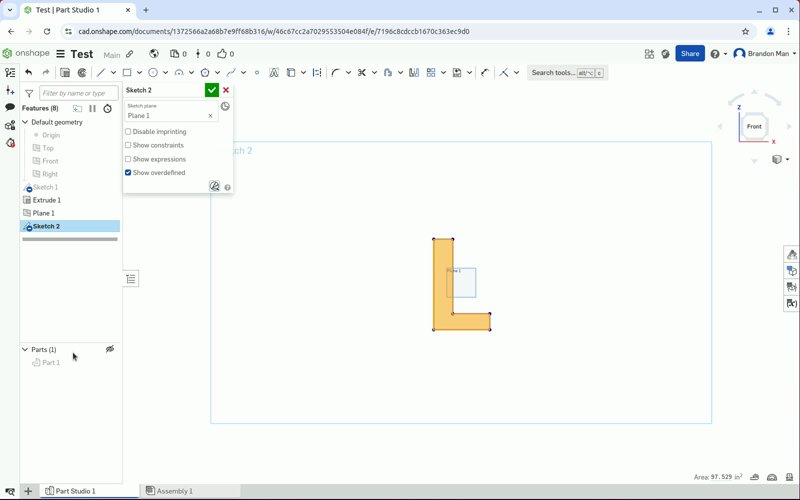
key(shift+e)
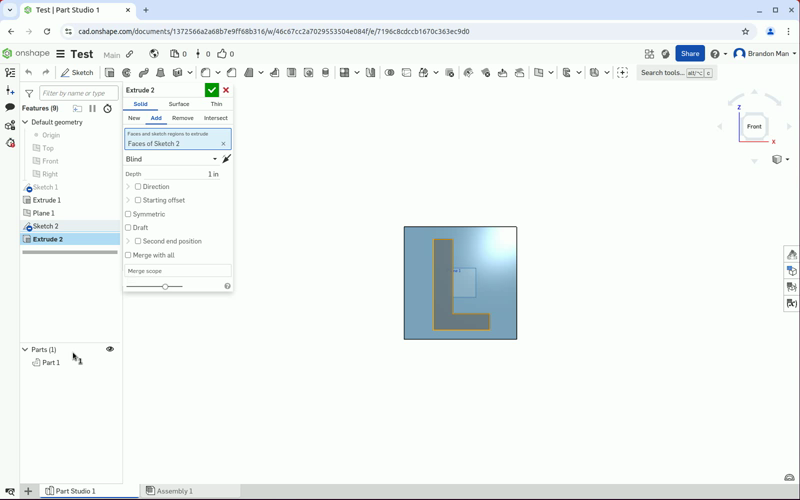
mouse_move(143, 106)
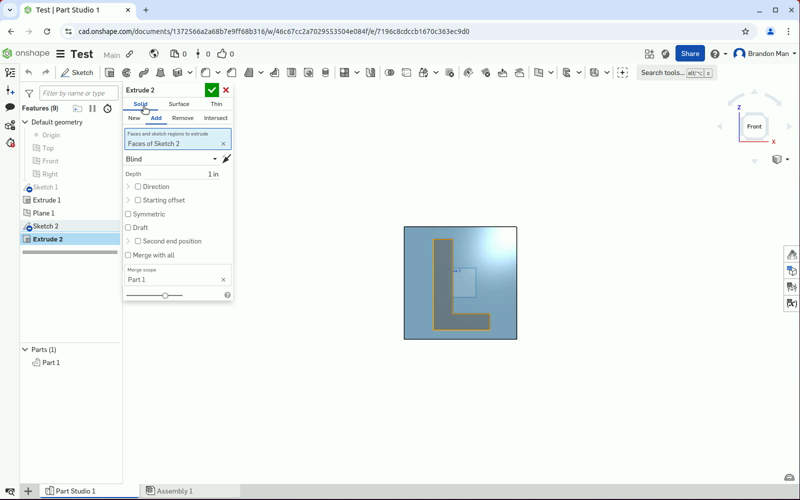
click(143, 106)
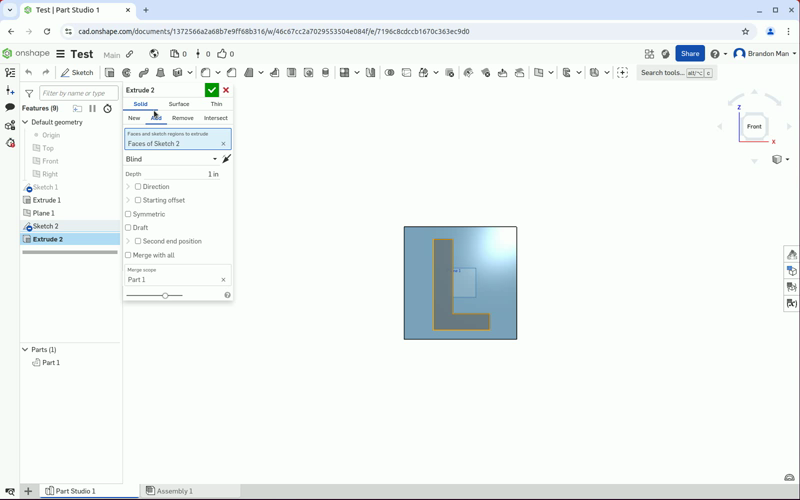
mouse_move(186, 120)
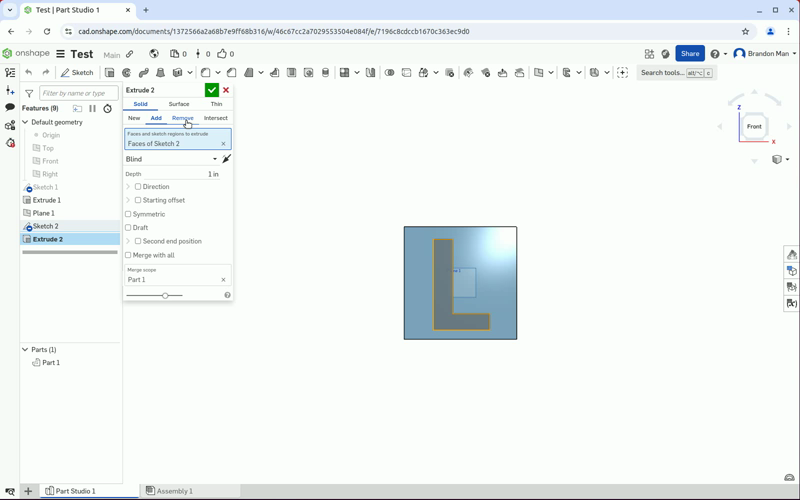
click(186, 120)
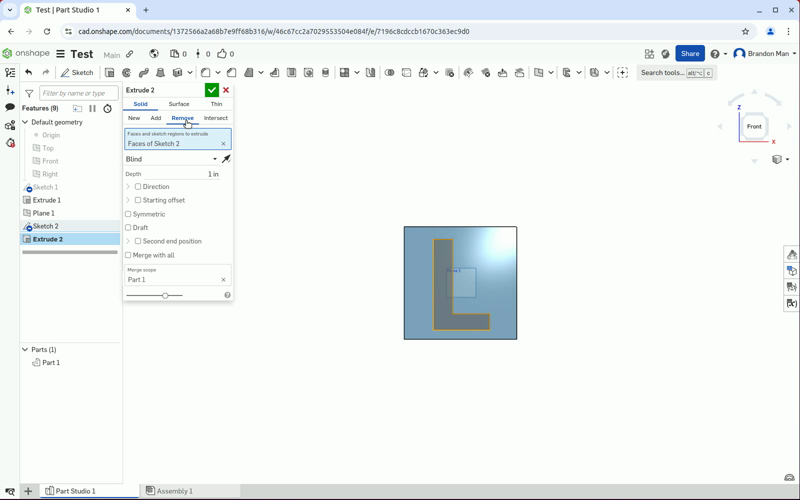
key(tab, 4)
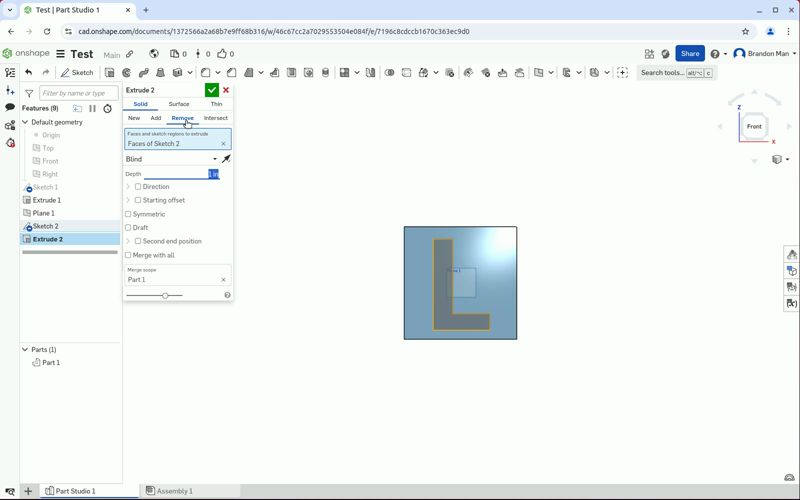
text(5.777)
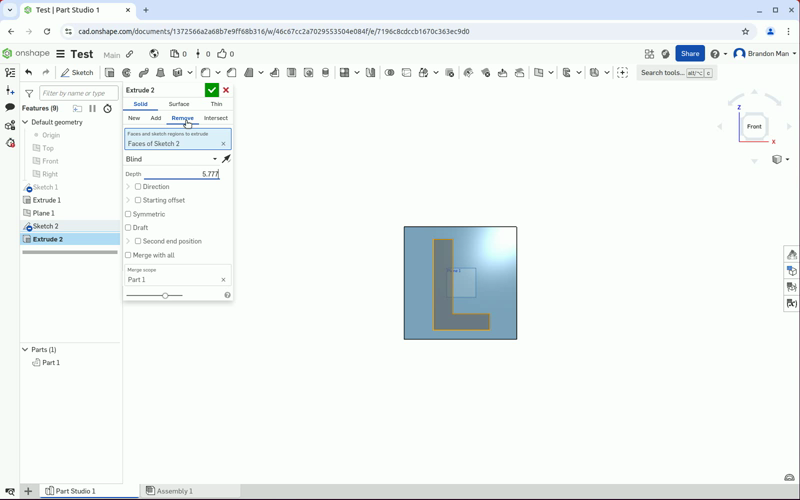
key(tab, 6)
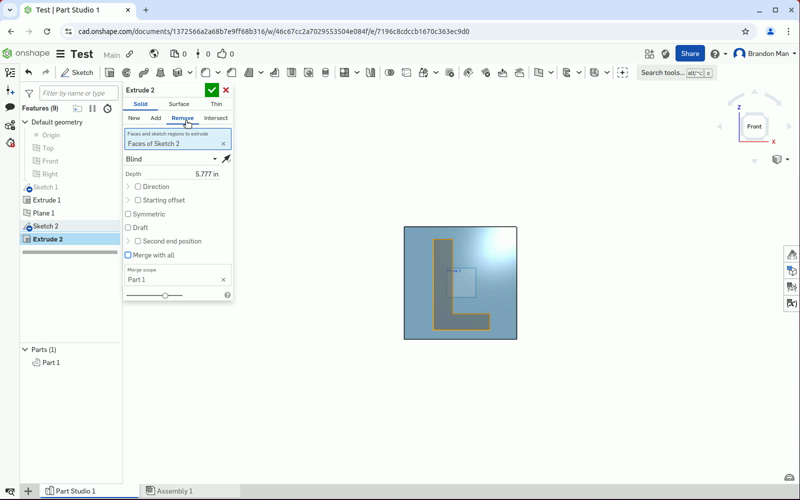
key(space)
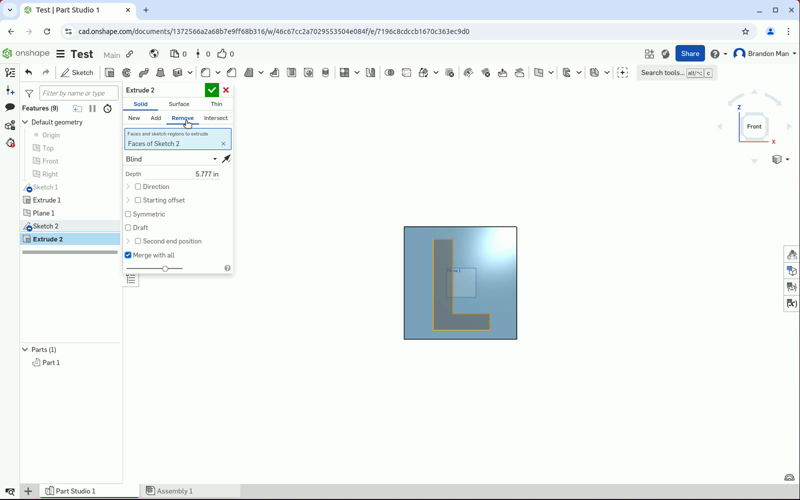
key(enter)
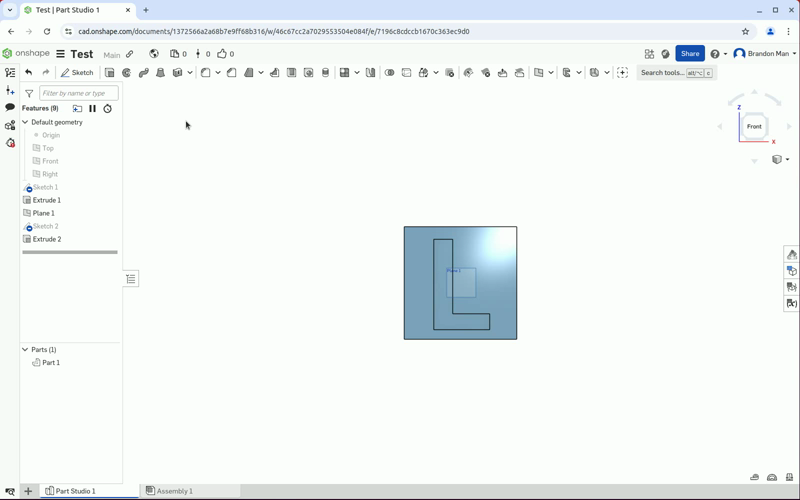
key(shift+h)
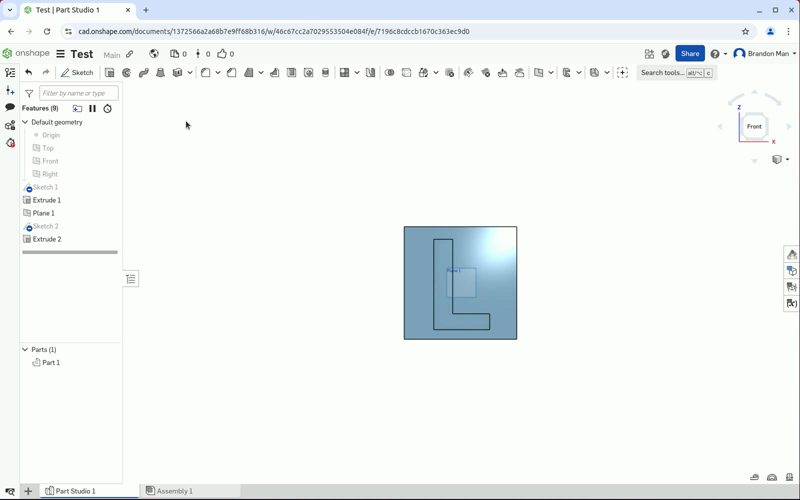
key(shift+h)
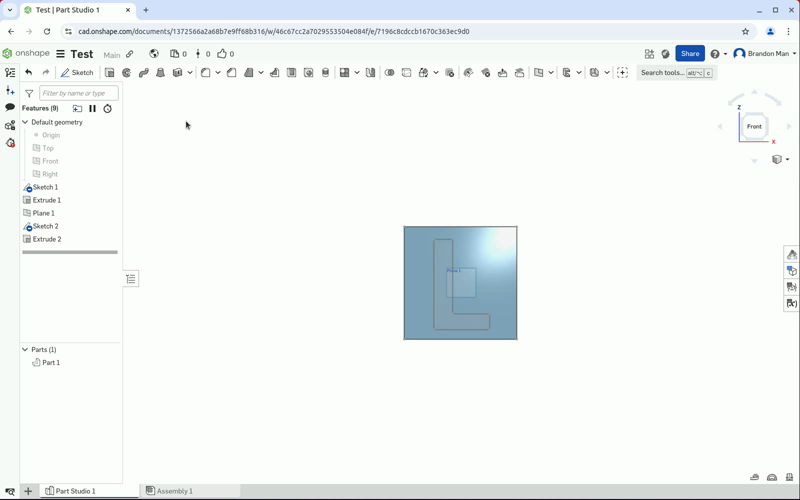
key(shift+7)
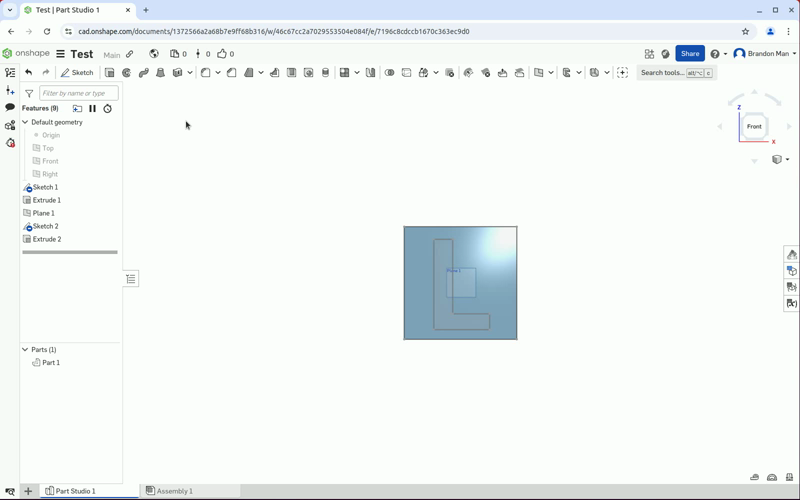
key(left, 2)
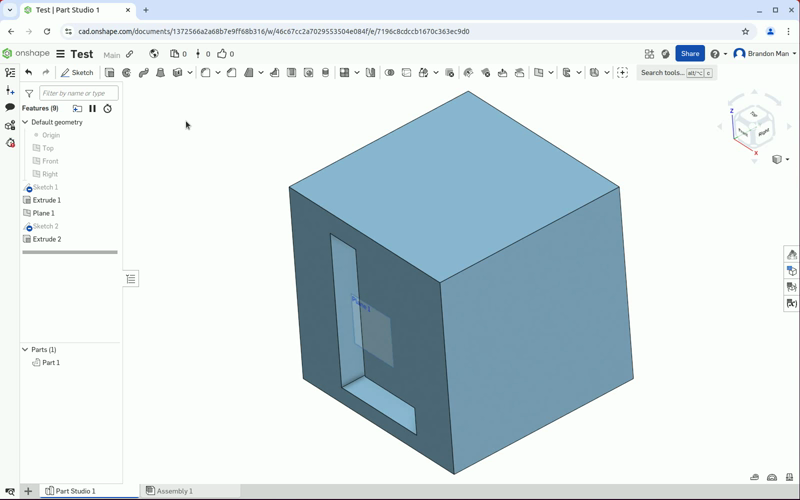
key(down, 2)
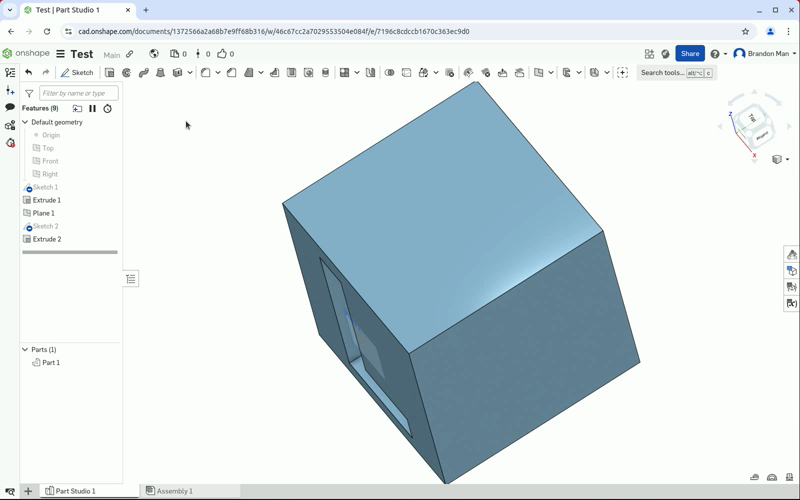
key(up, 2)
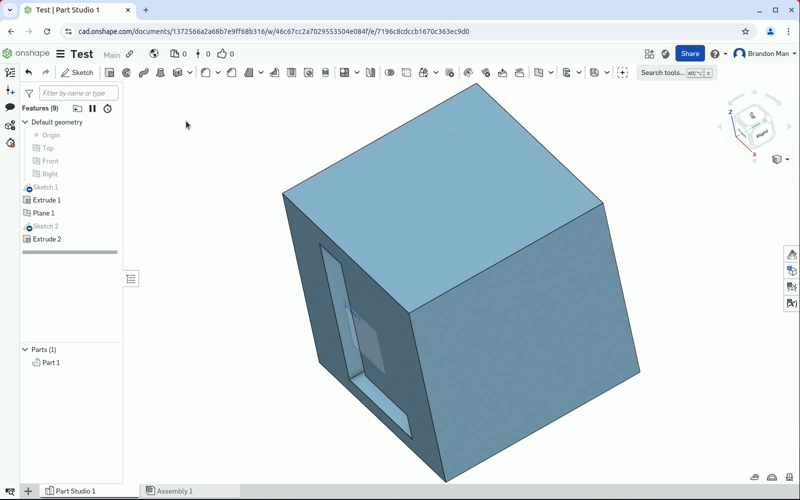
key(right, 2)
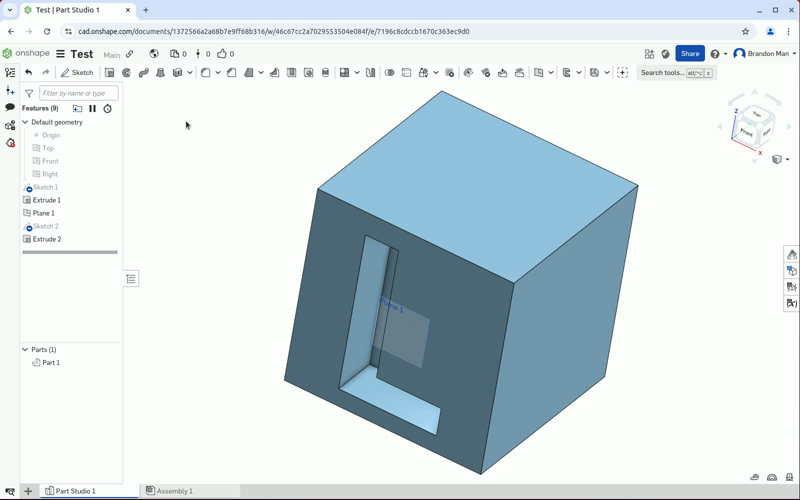
mouse_move(73, 189)
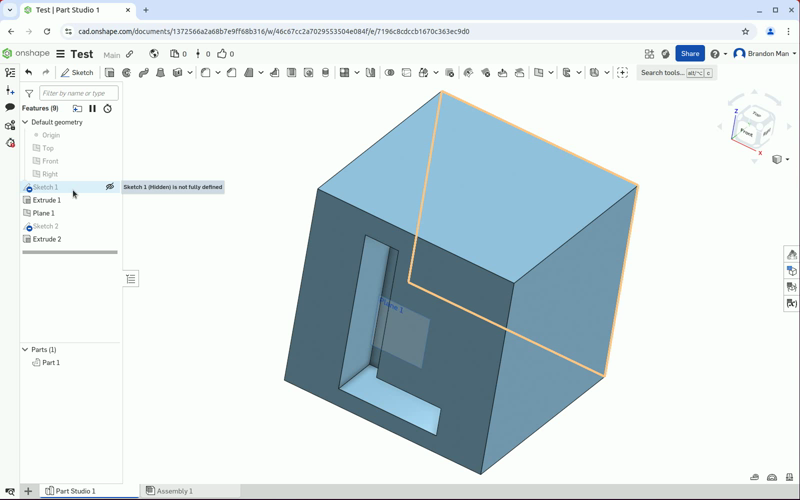
click(73, 189)